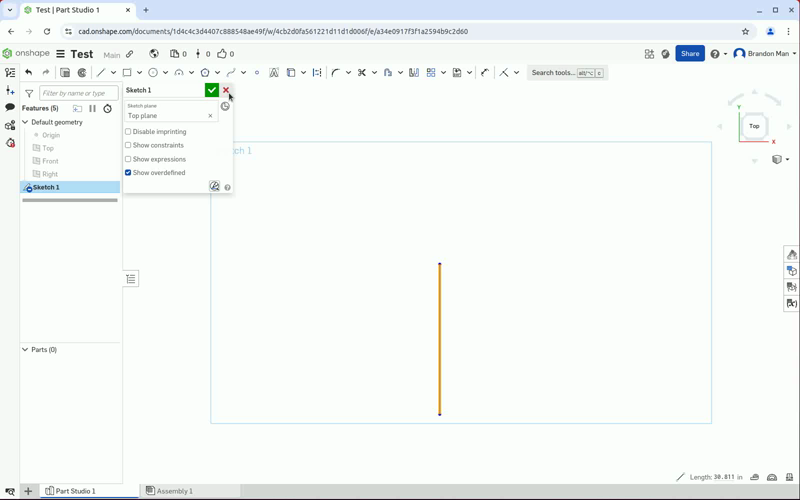
key(shift+h)
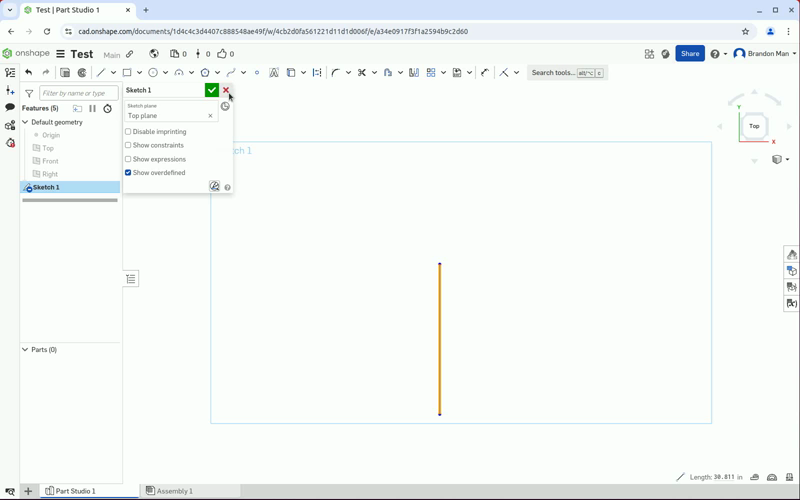
key(shift+s)
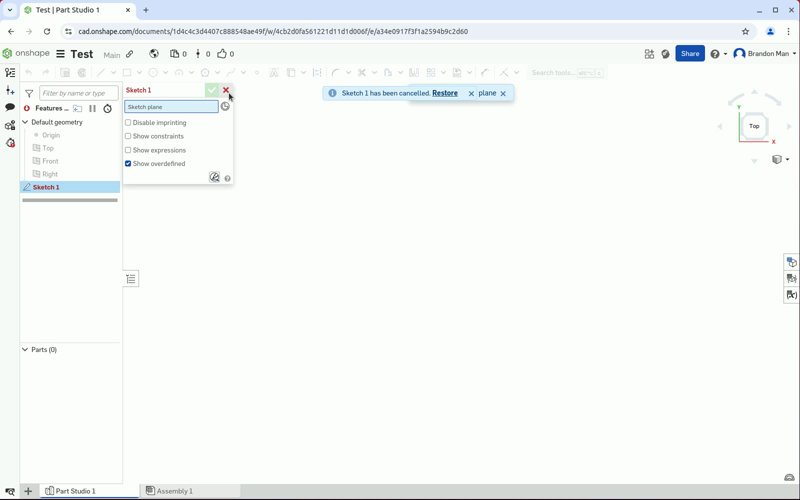
mouse_move(73, 150)
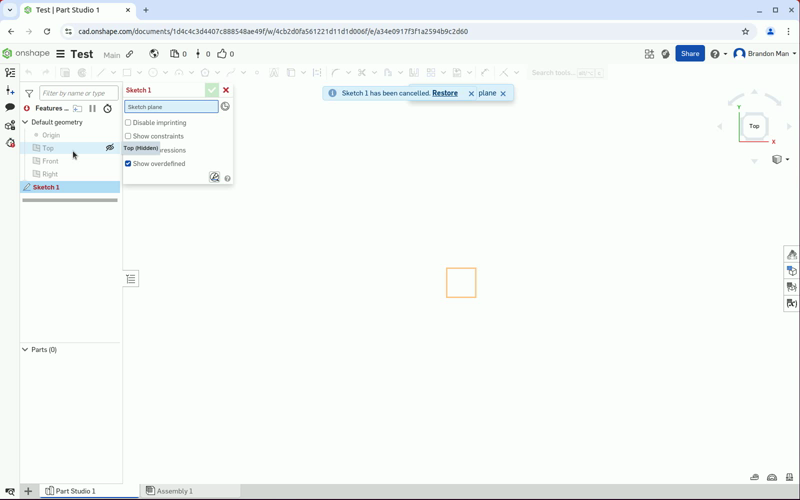
click(73, 150)
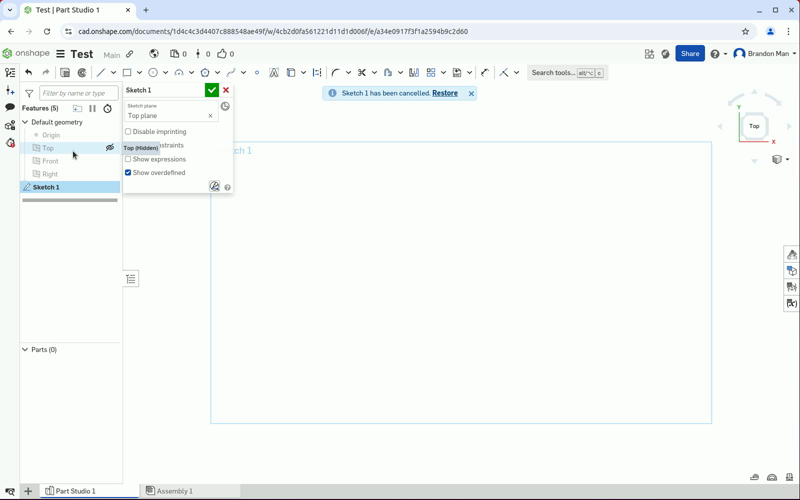
mouse_move(73, 352)
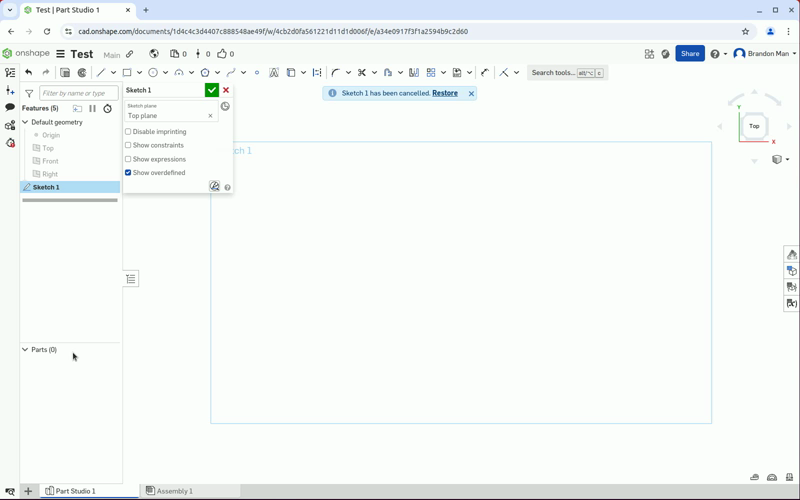
key(y)
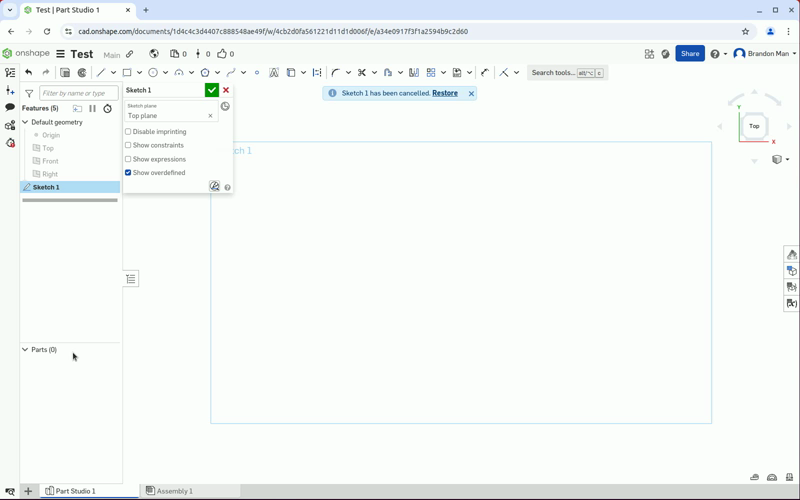
key(l)
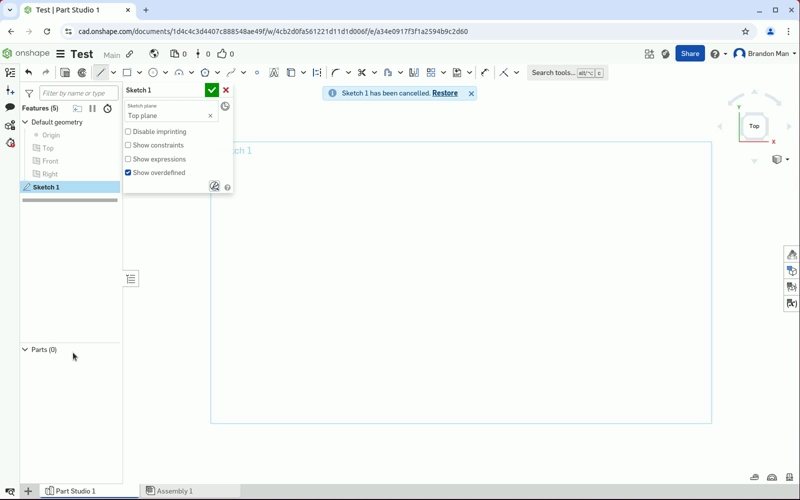
key_down(shift)
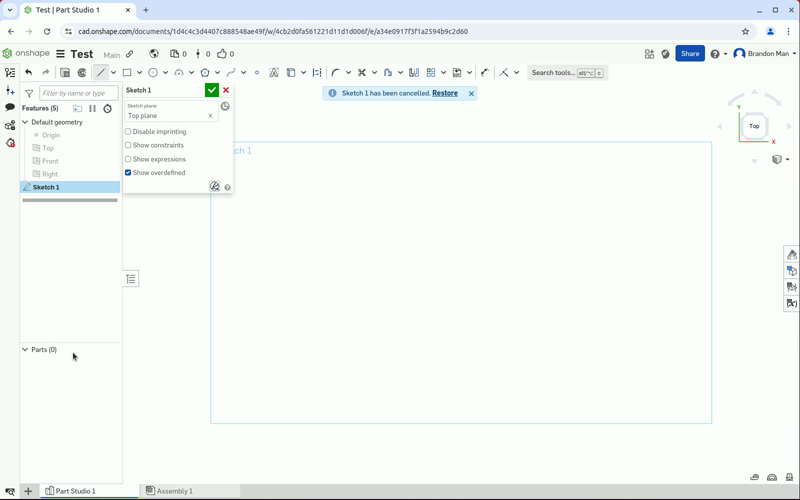
mouse_move(460, 282)
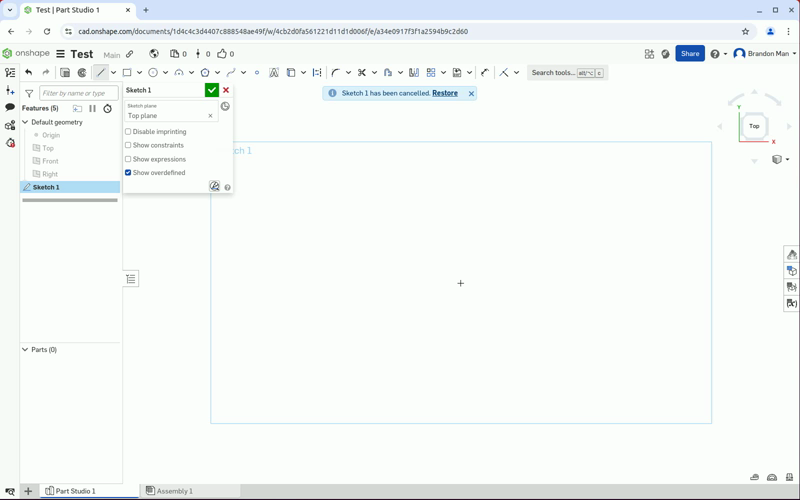
click(460, 282)
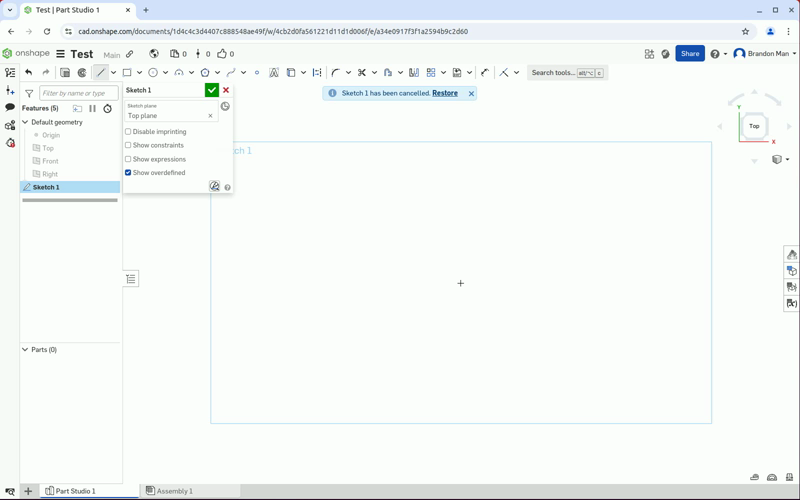
key_up(shift)
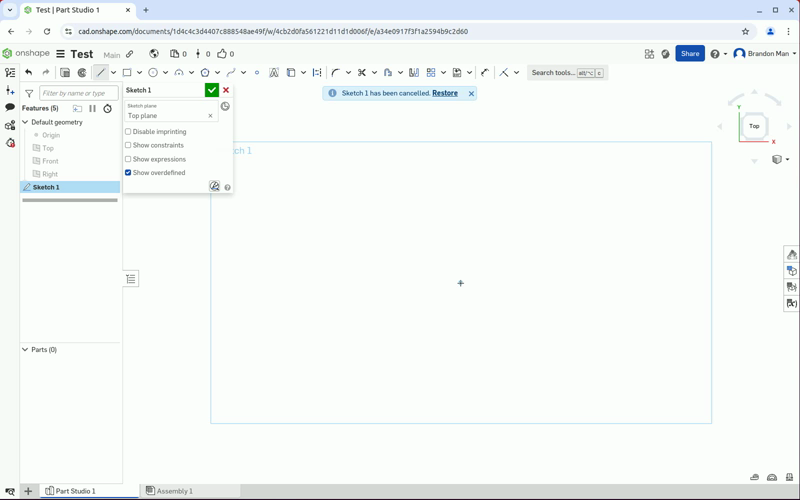
key_down(shift)
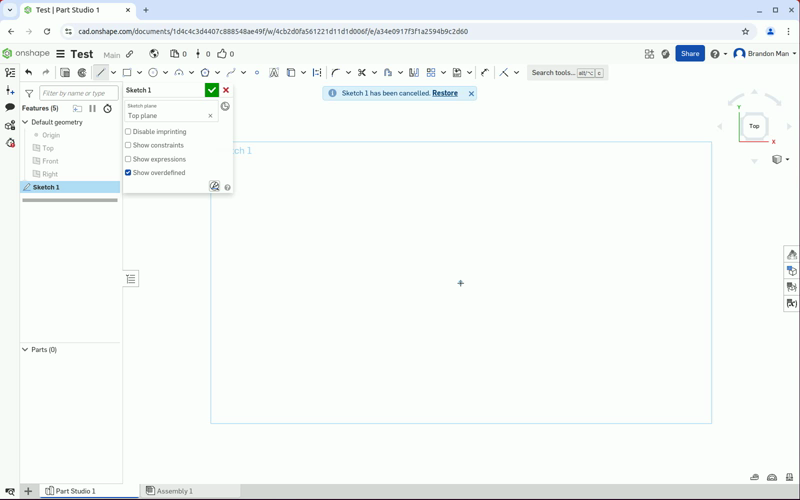
mouse_move(573, 282)
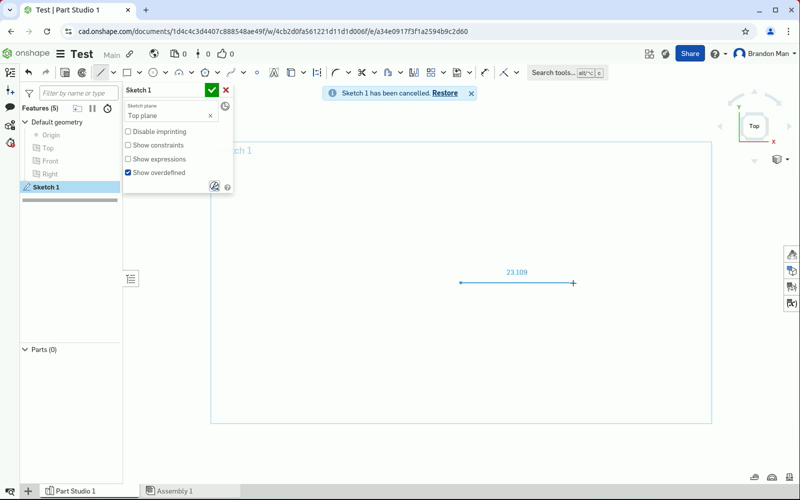
click(573, 282)
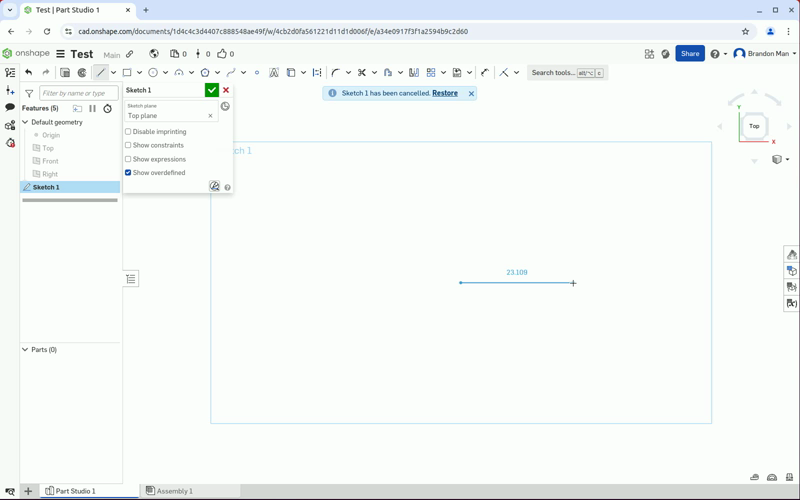
key_up(shift)
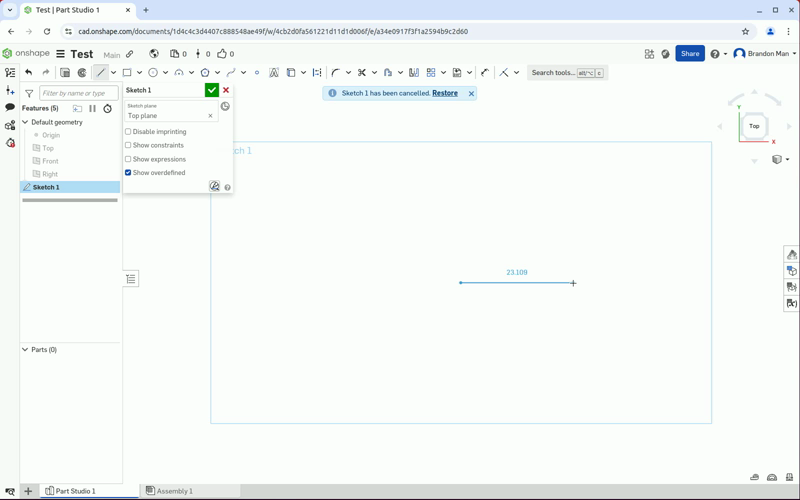
key_down(shift)
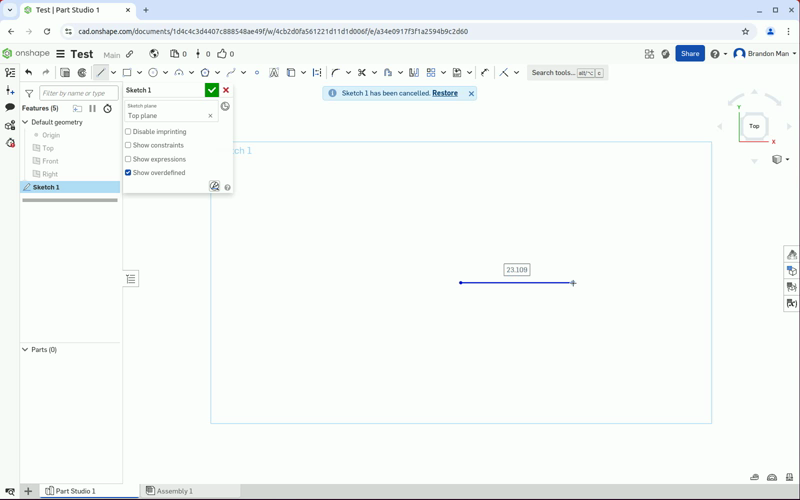
mouse_move(589, 282)
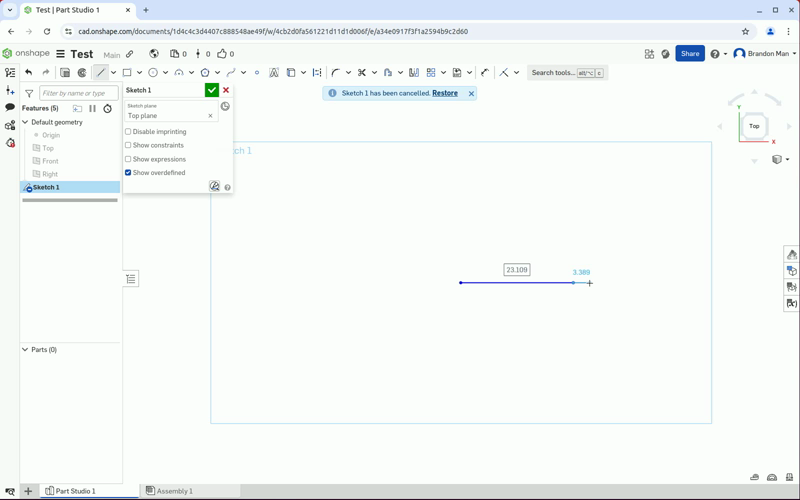
mouse_move(573, 281)
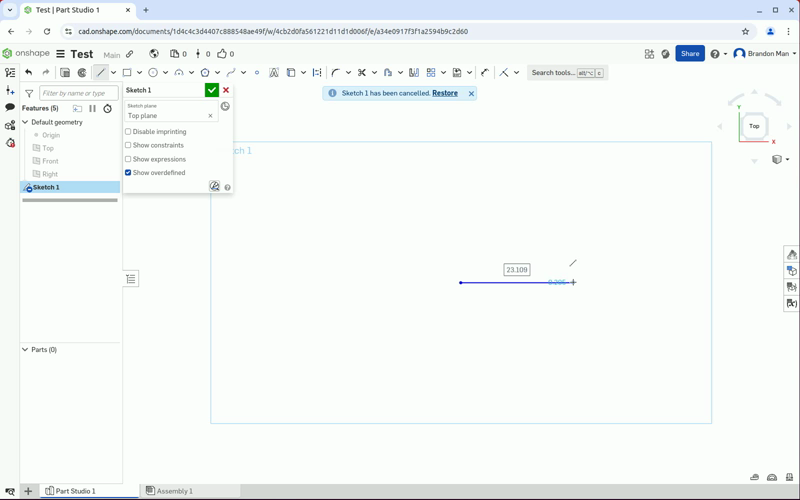
scroll(6)
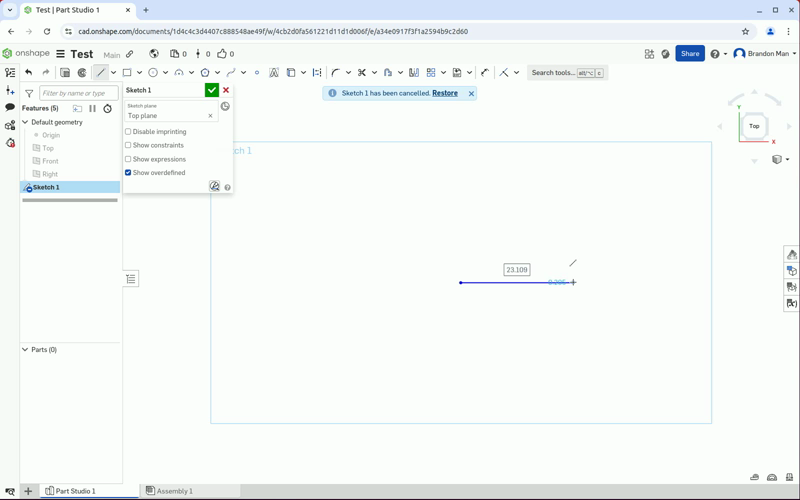
scroll(6)
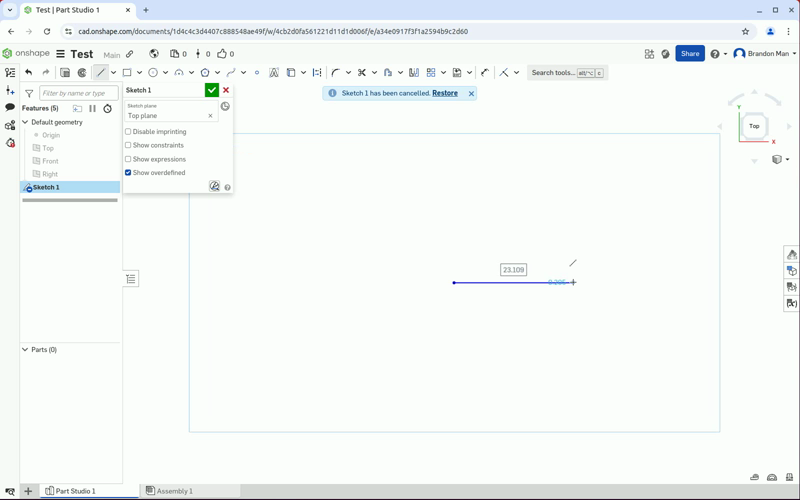
scroll(6)
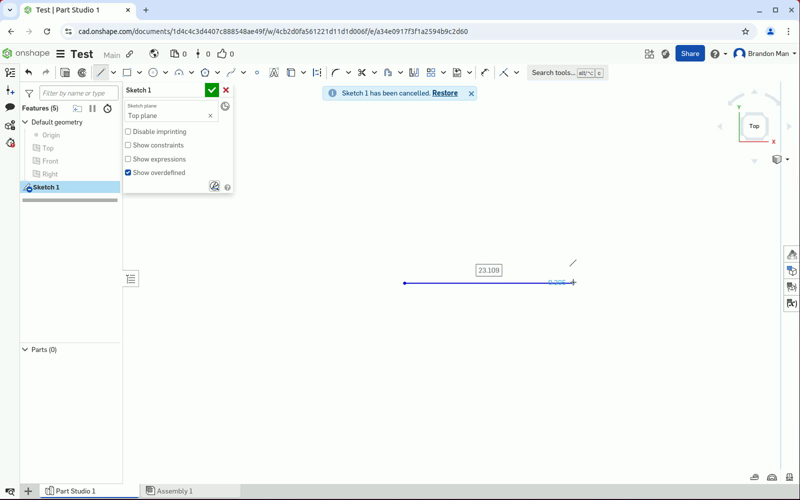
scroll(6)
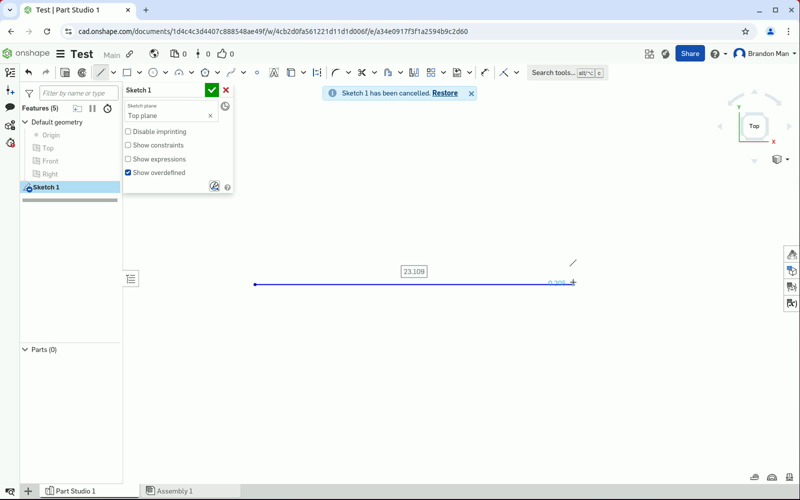
scroll(6)
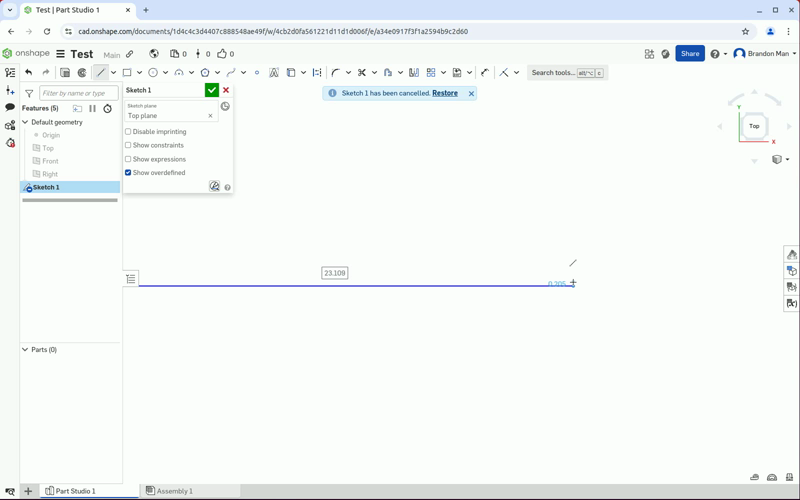
scroll(6)
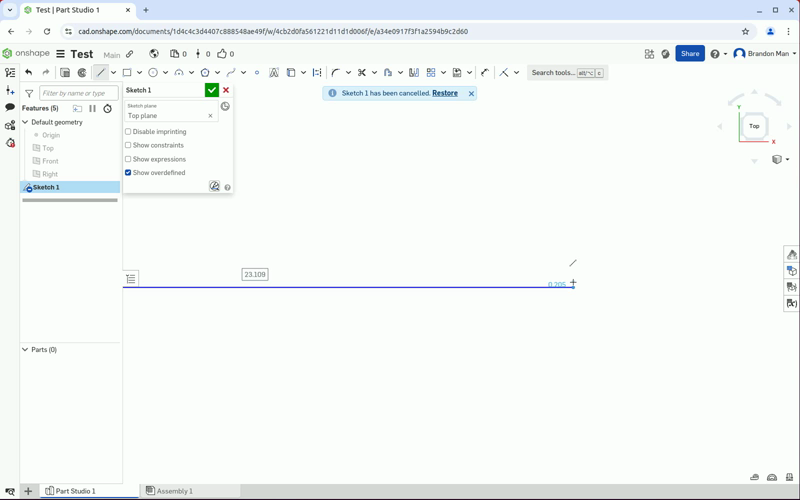
scroll(6)
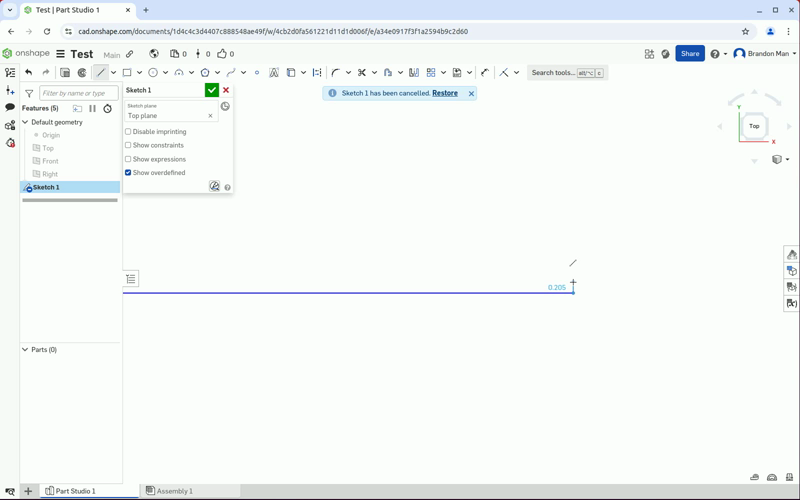
click(573, 281)
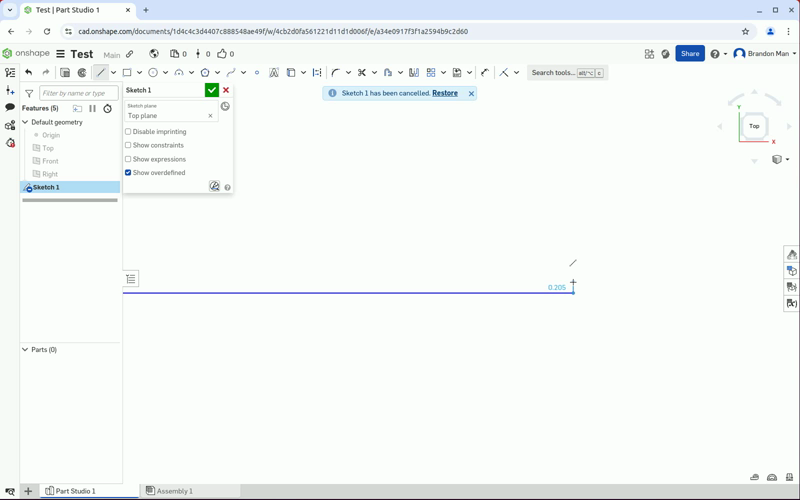
scroll(-6)
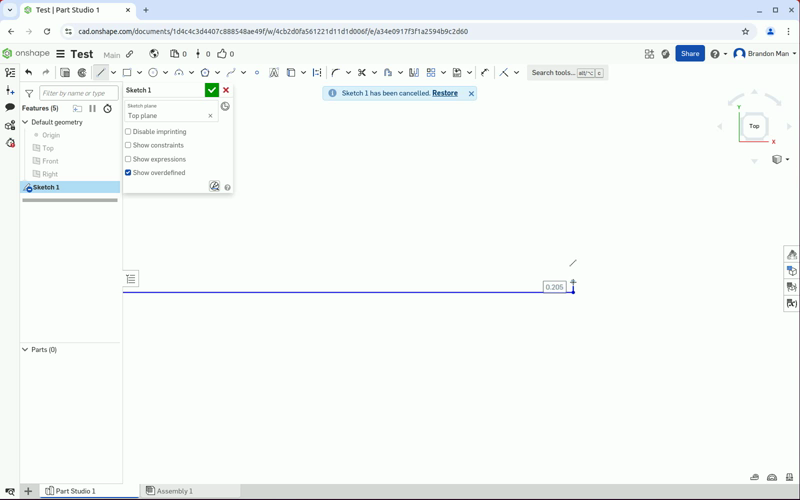
scroll(-6)
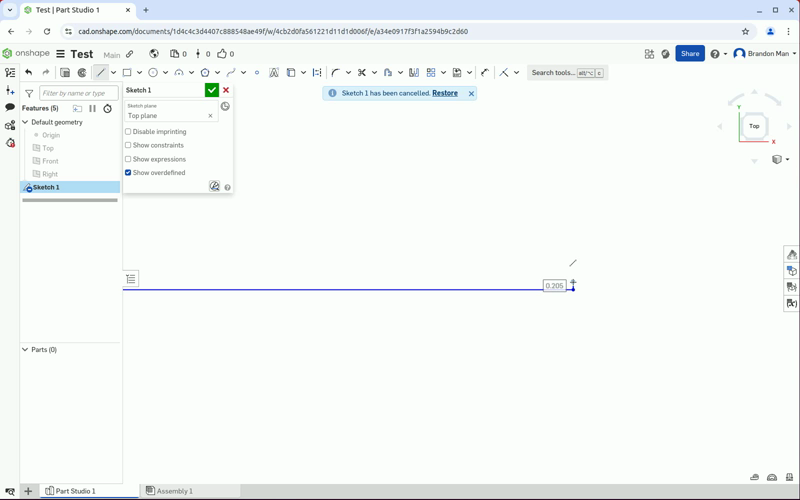
scroll(-6)
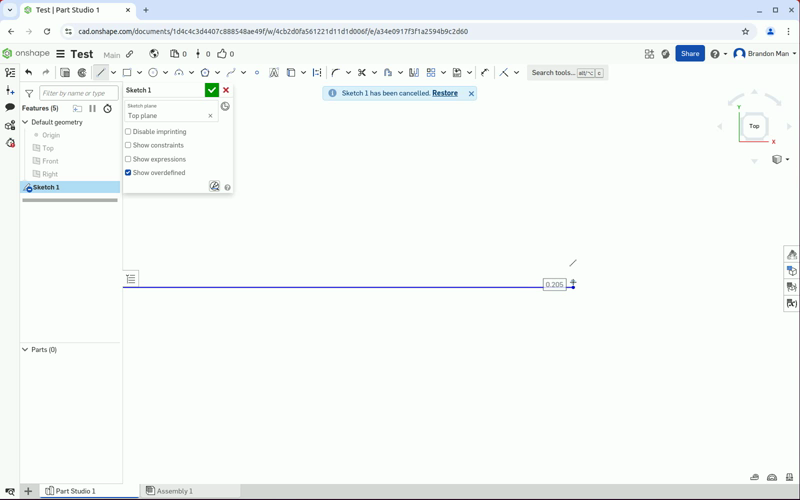
scroll(-6)
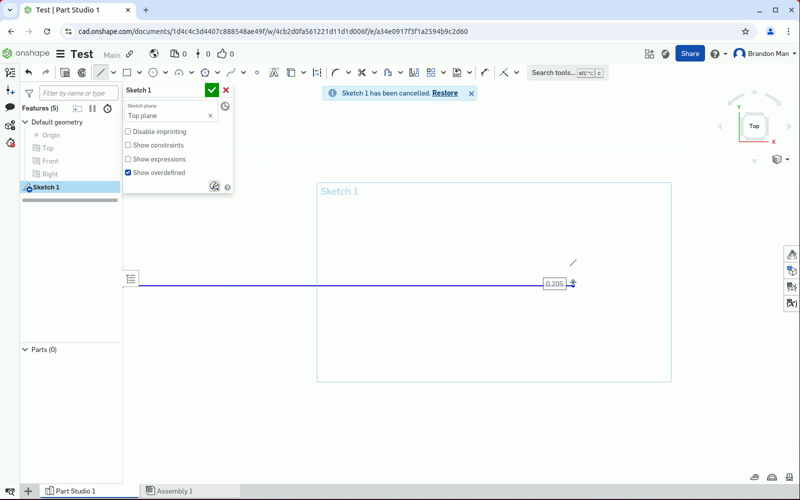
scroll(-6)
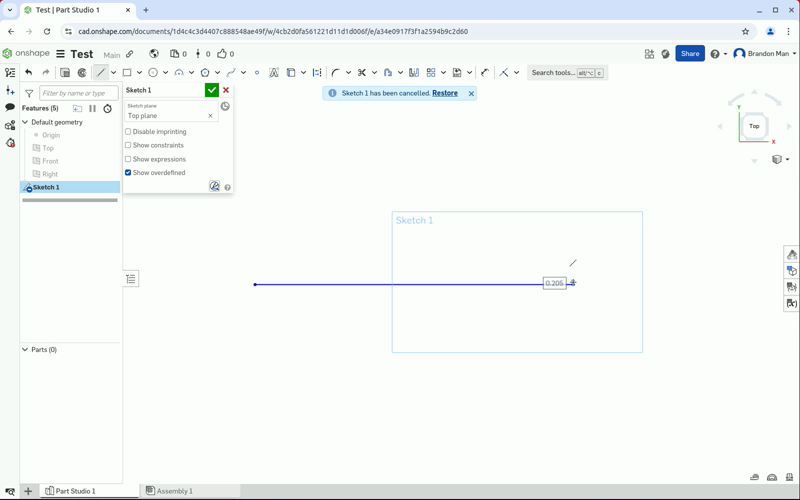
scroll(-6)
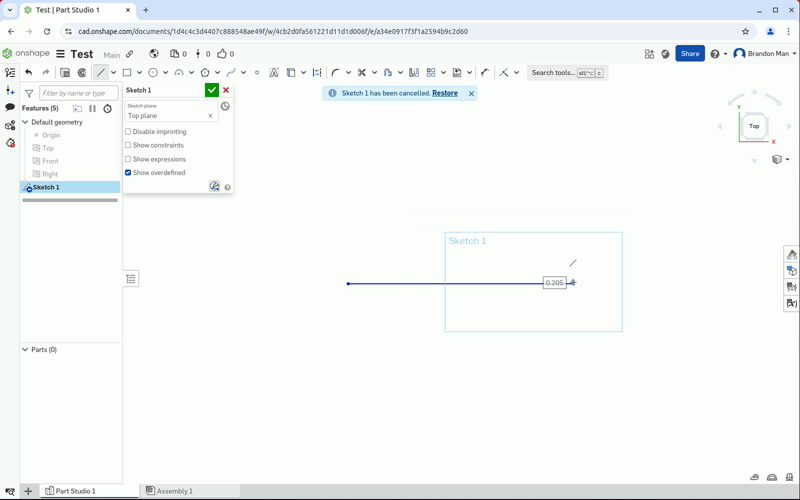
scroll(-6)
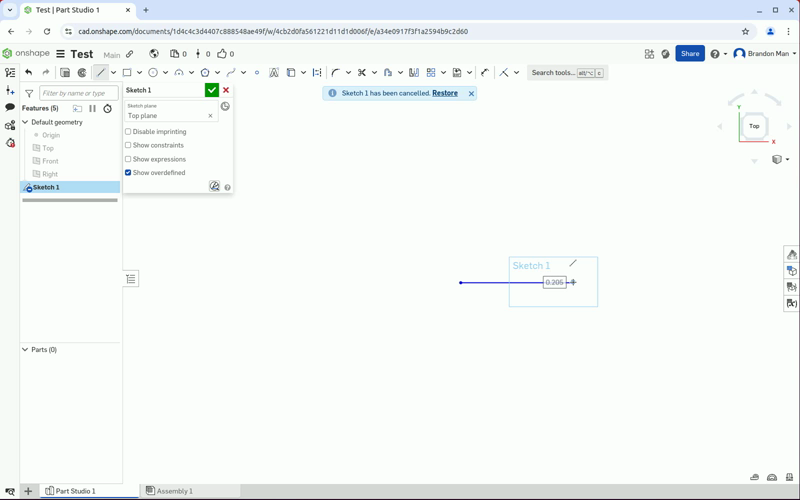
key_up(shift)
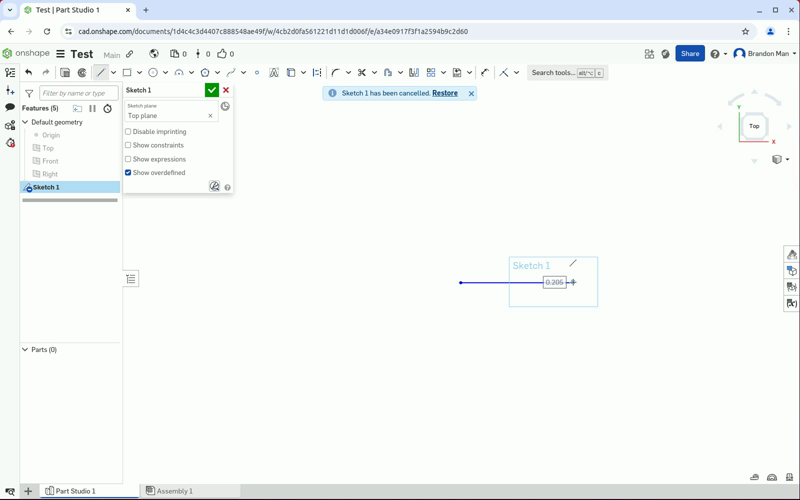
key_down(shift)
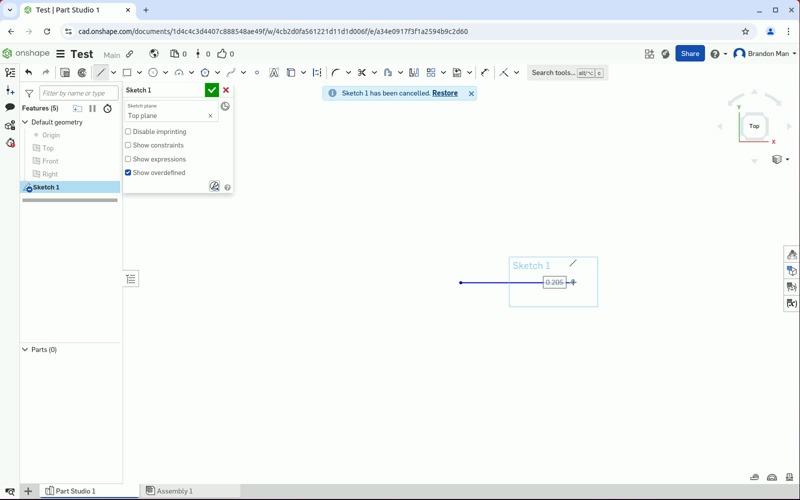
mouse_move(589, 281)
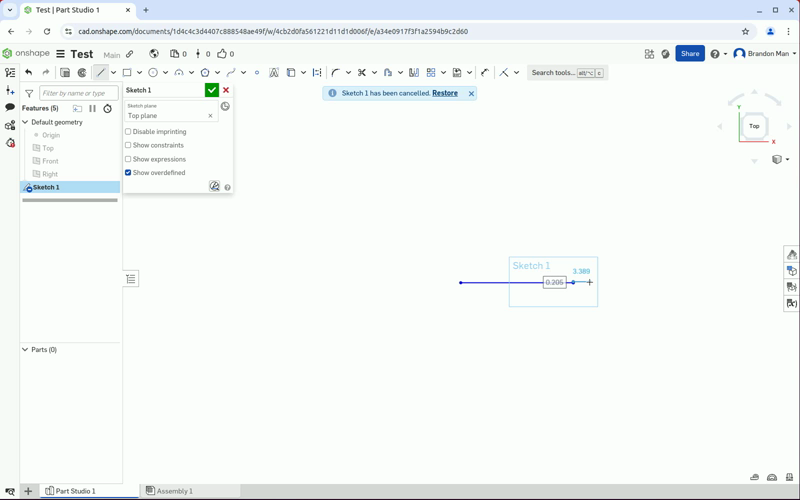
mouse_move(564, 281)
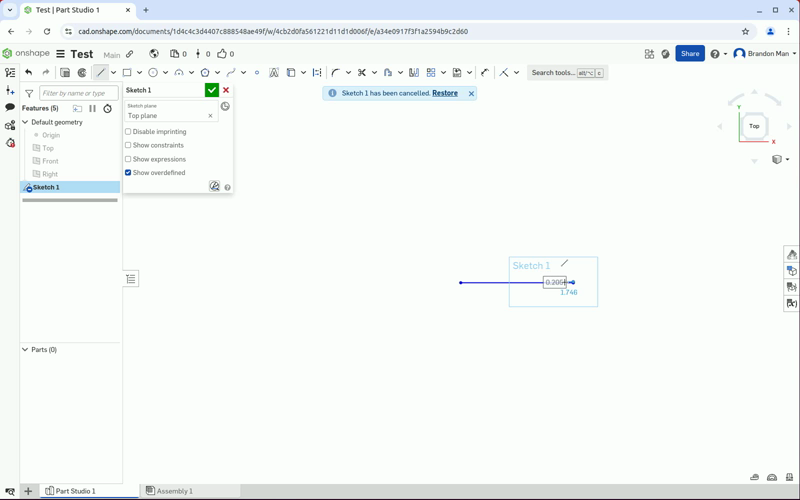
click(564, 281)
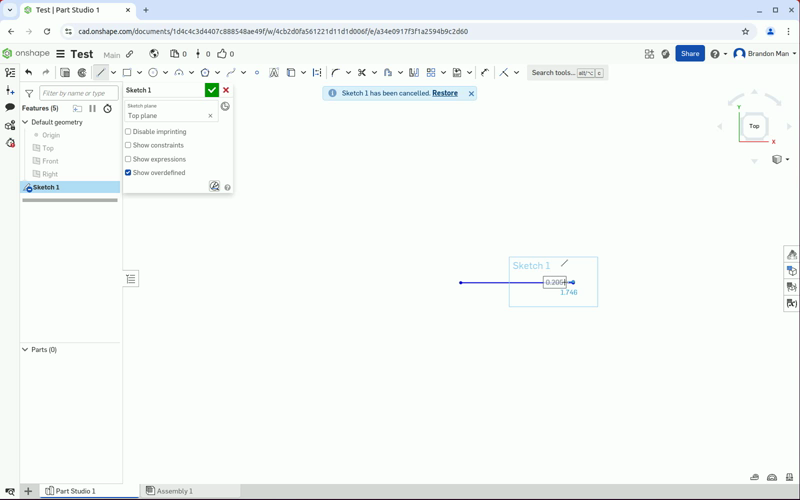
key_up(shift)
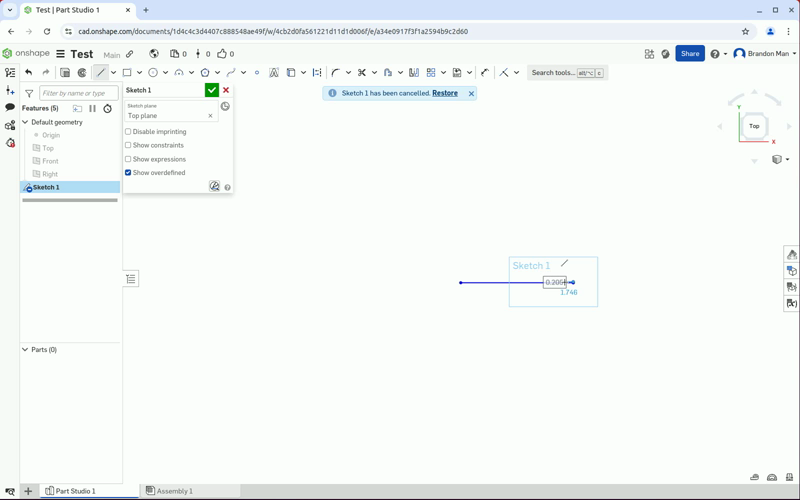
key_down(shift)
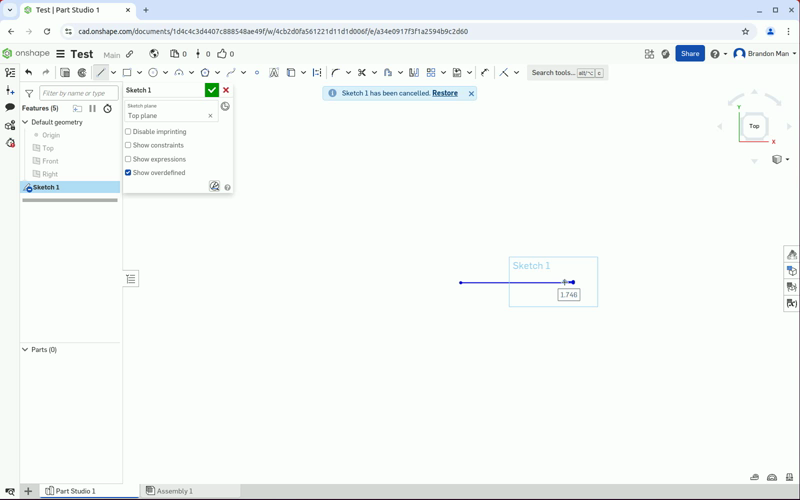
mouse_move(589, 281)
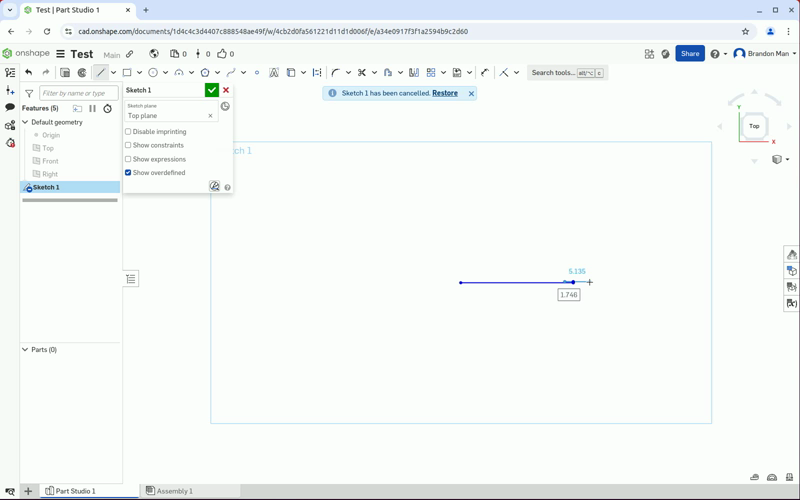
mouse_move(564, 223)
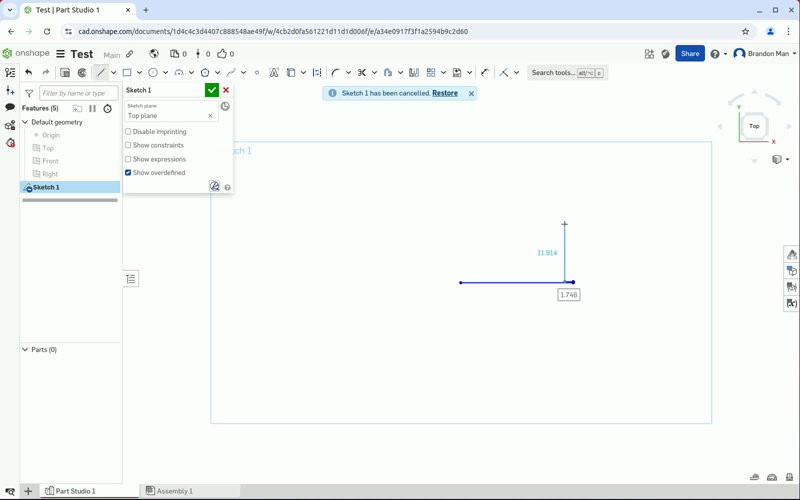
click(564, 223)
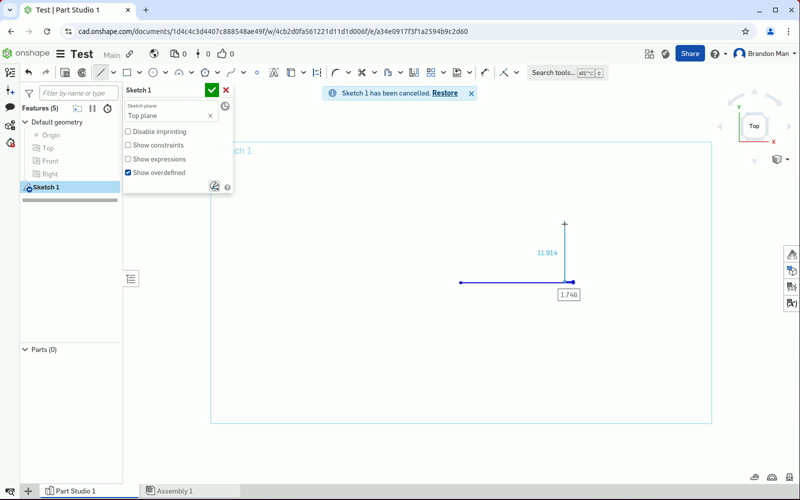
key_up(shift)
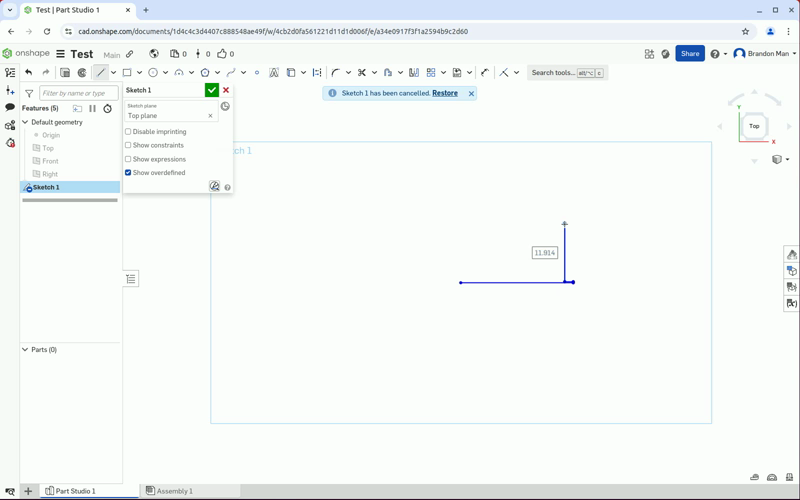
key_down(shift)
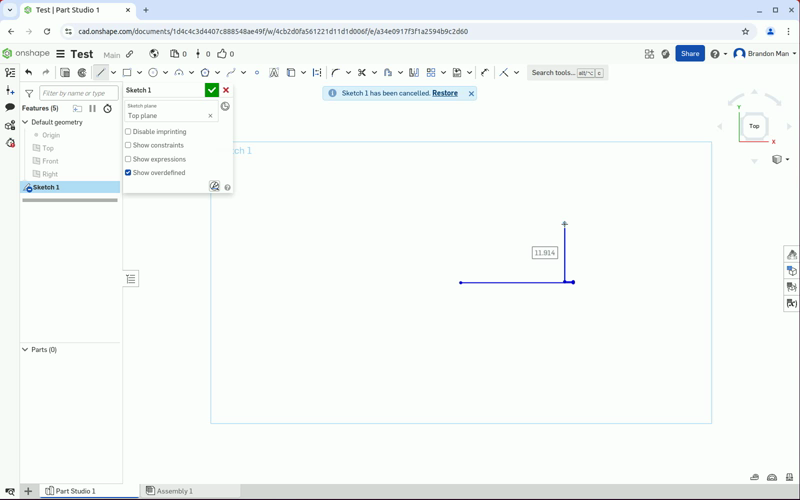
mouse_move(589, 223)
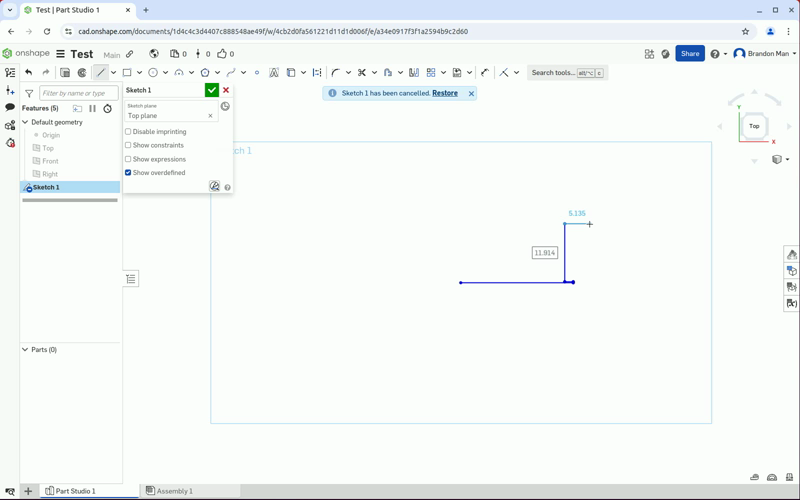
mouse_move(573, 223)
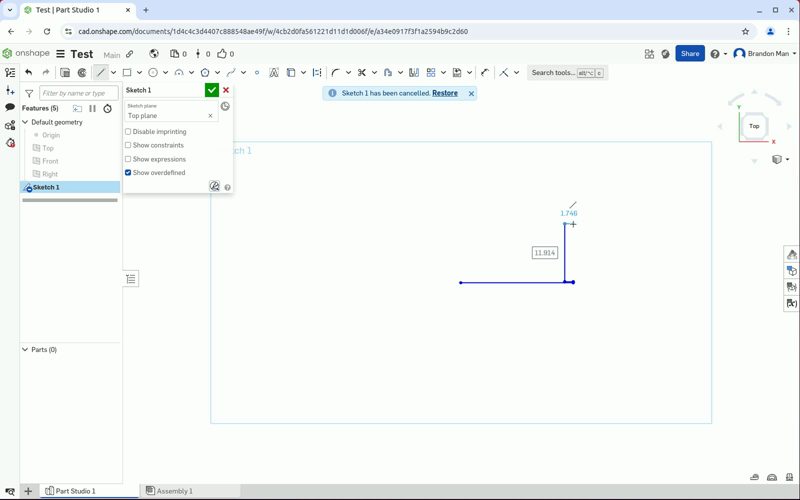
click(573, 223)
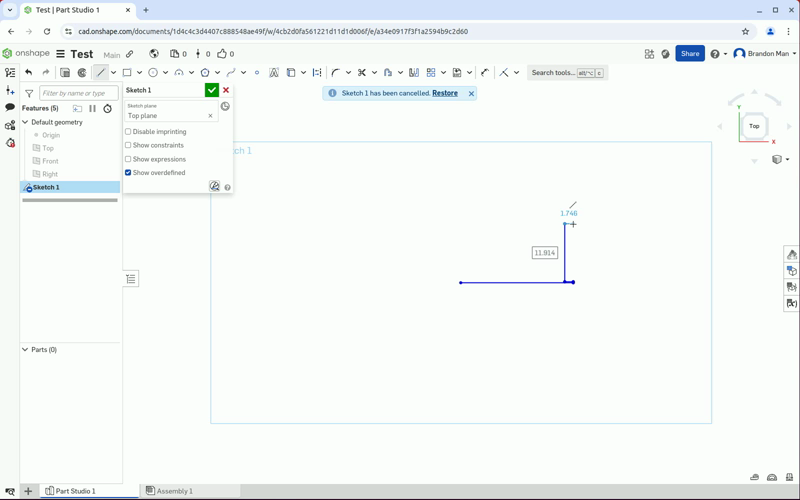
key_up(shift)
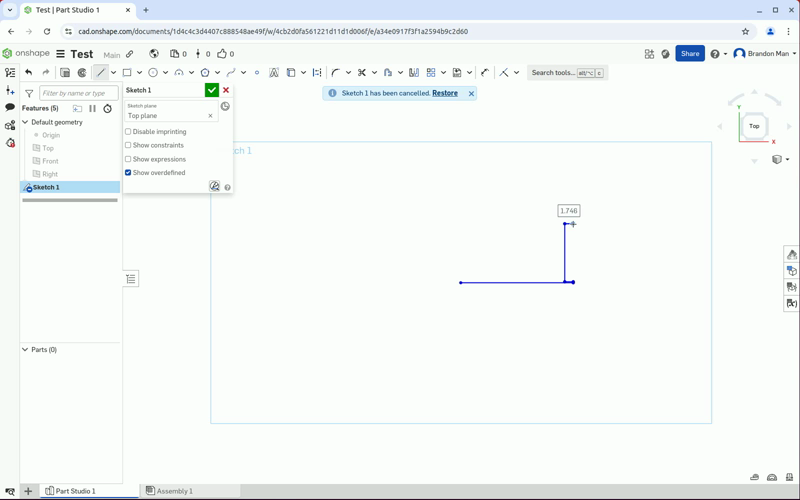
key_down(shift)
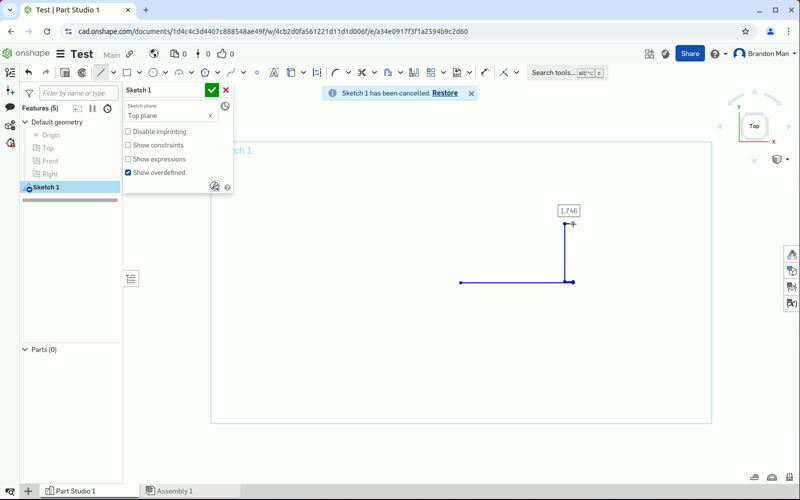
mouse_move(589, 223)
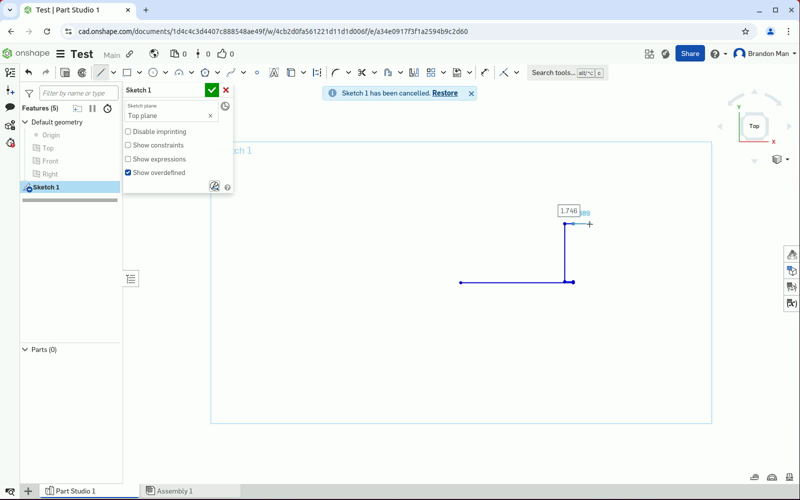
mouse_move(573, 222)
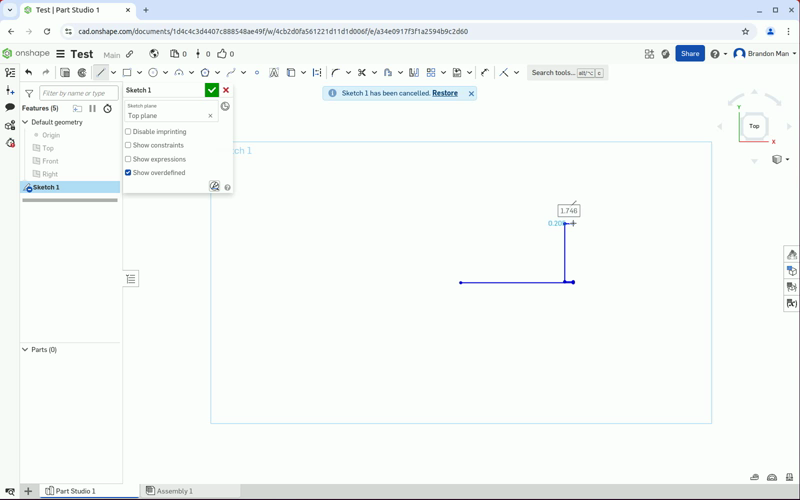
scroll(6)
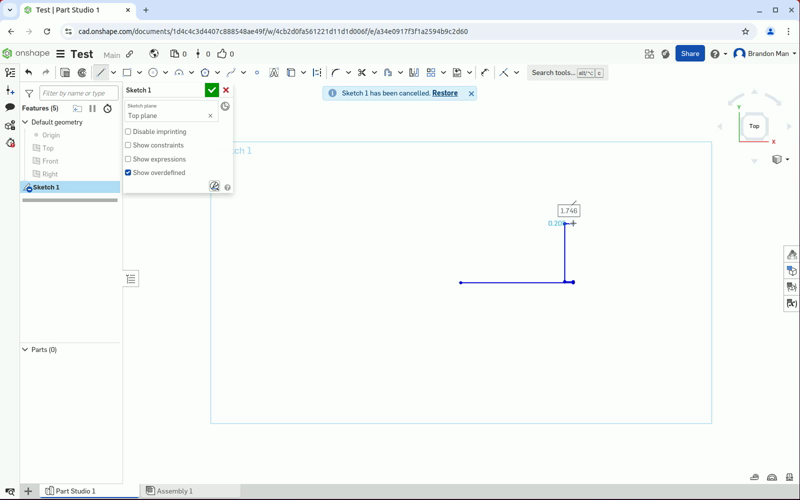
scroll(6)
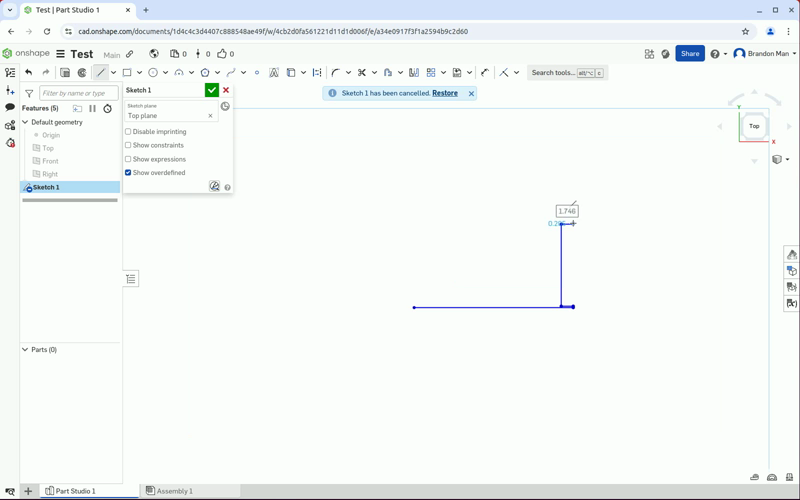
scroll(6)
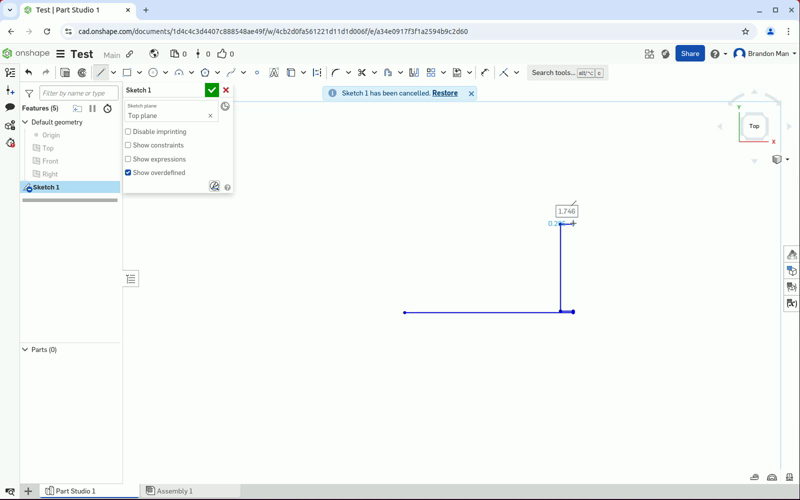
scroll(6)
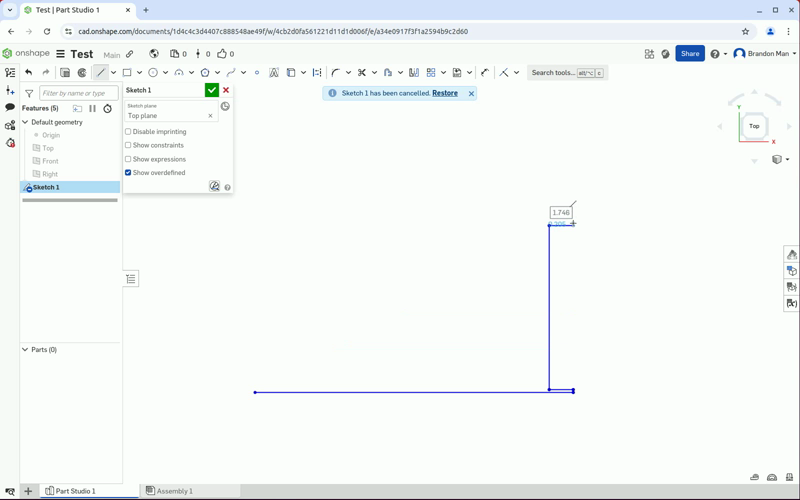
scroll(6)
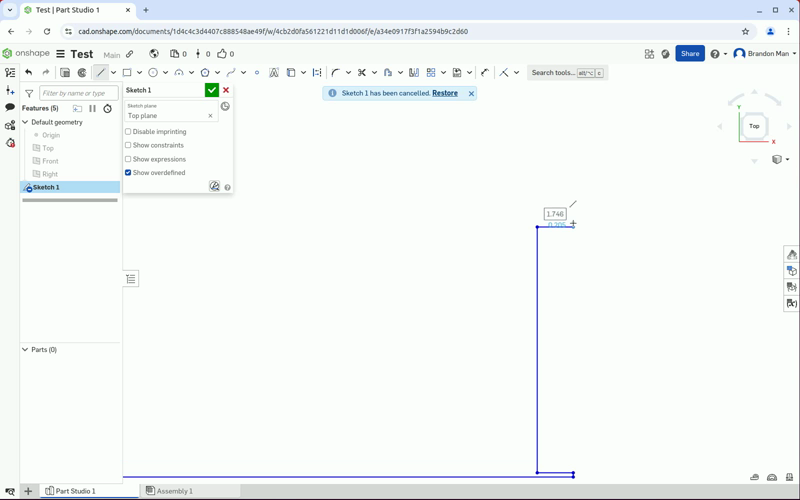
scroll(6)
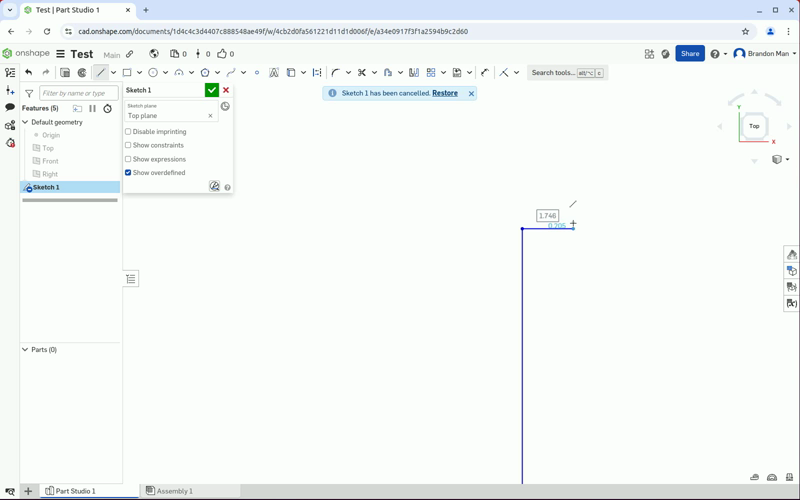
scroll(6)
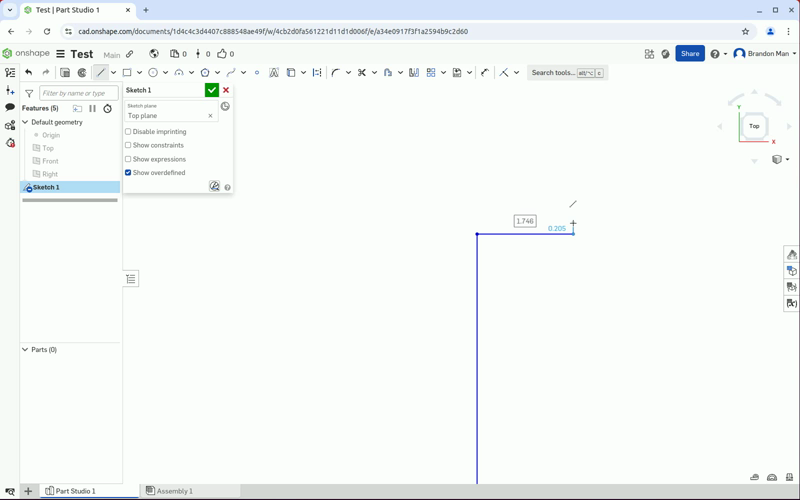
click(573, 222)
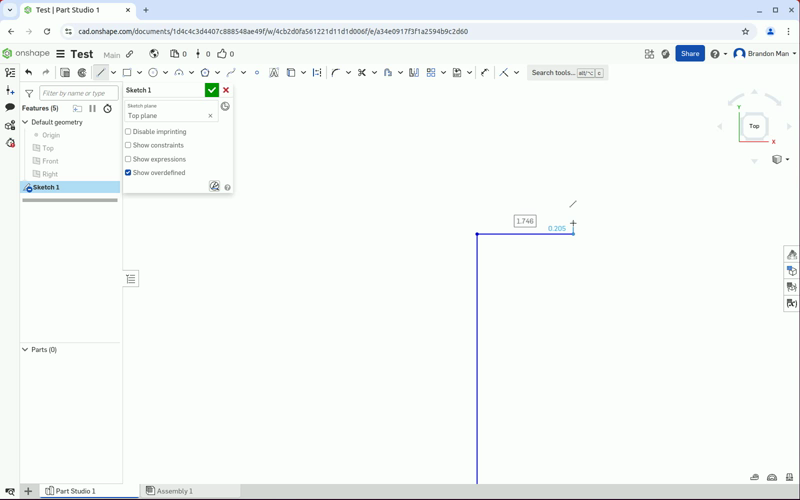
scroll(-6)
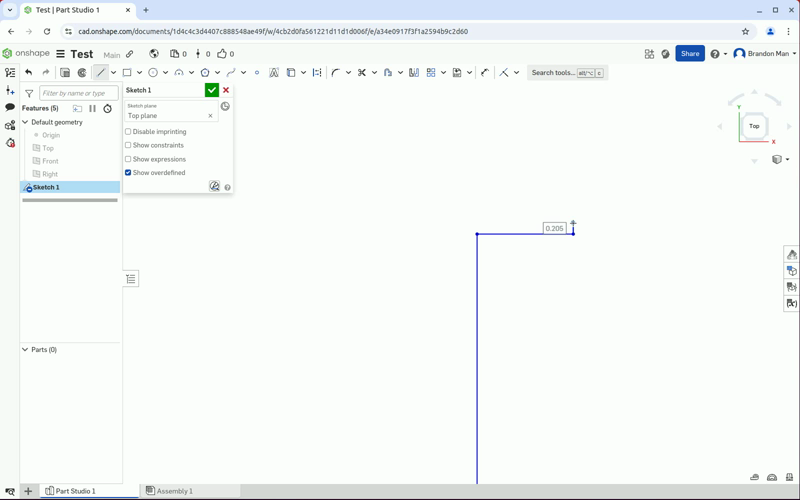
scroll(-6)
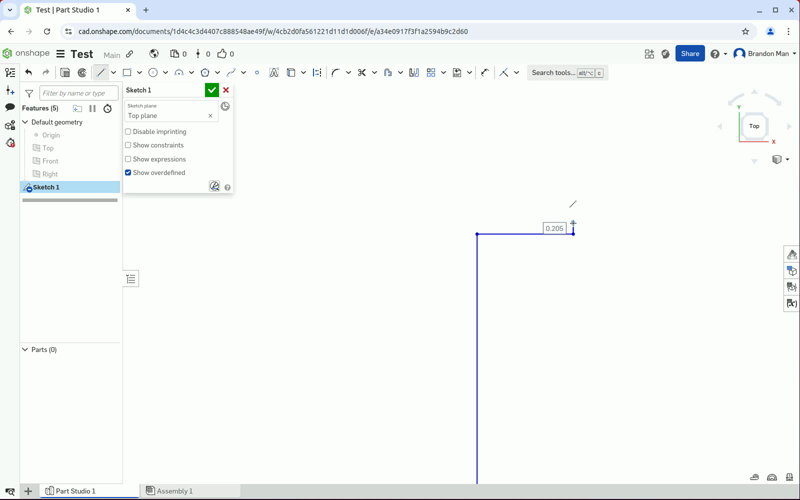
scroll(-6)
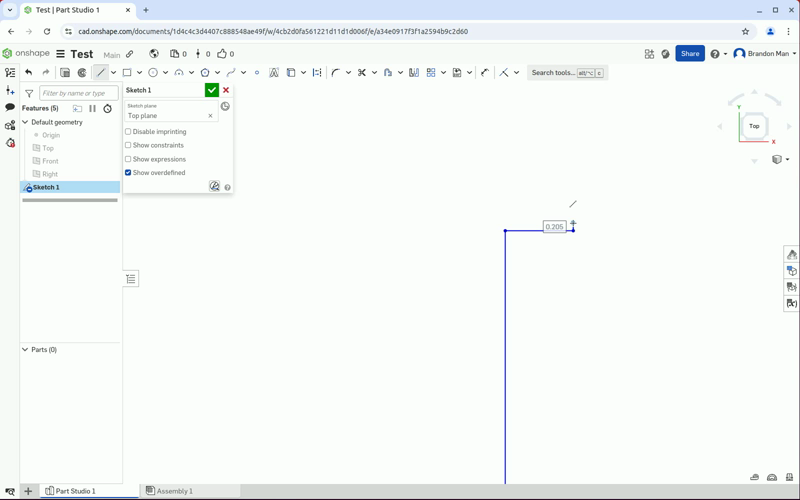
scroll(-6)
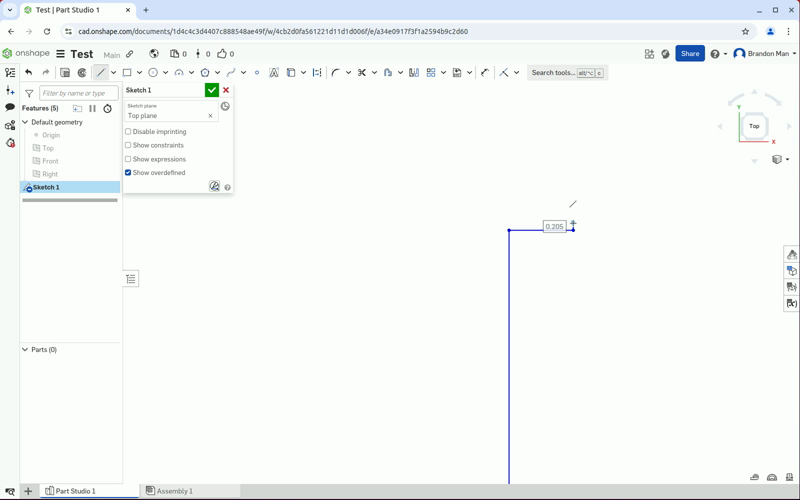
scroll(-6)
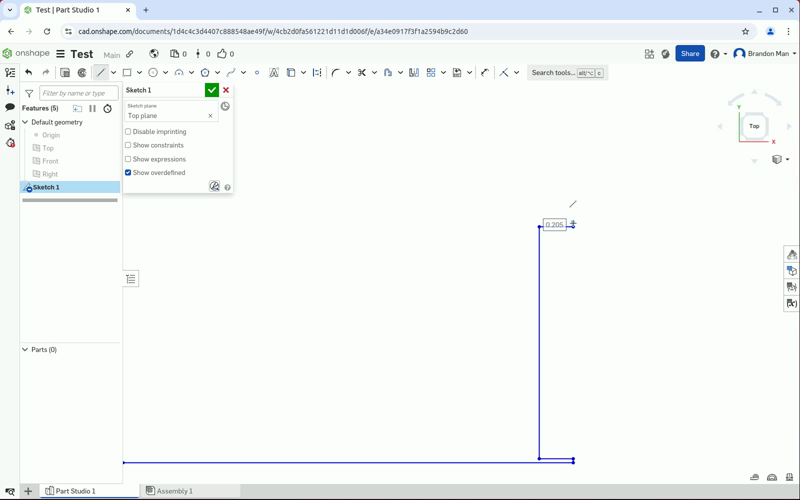
scroll(-6)
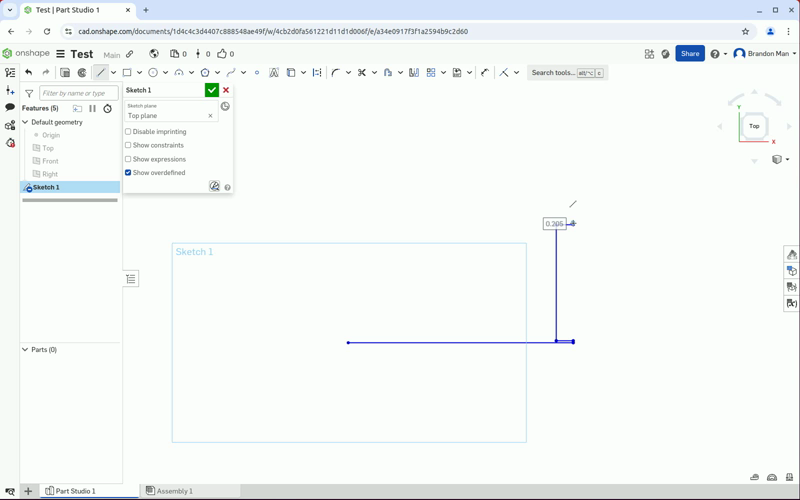
scroll(-6)
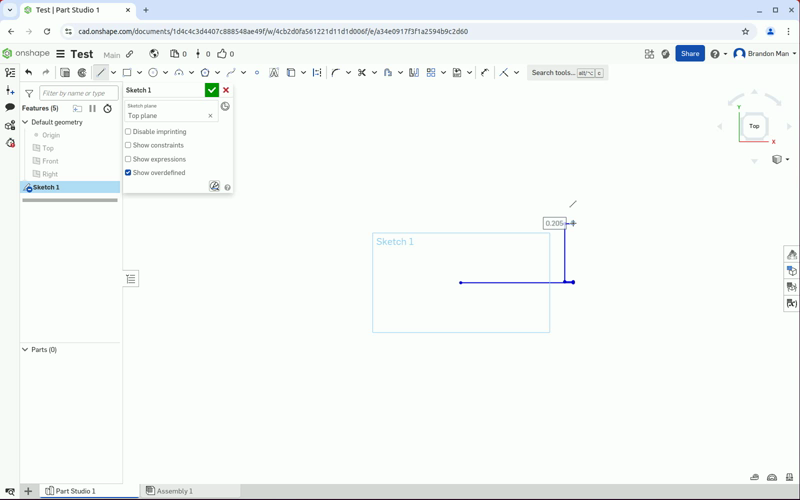
key_up(shift)
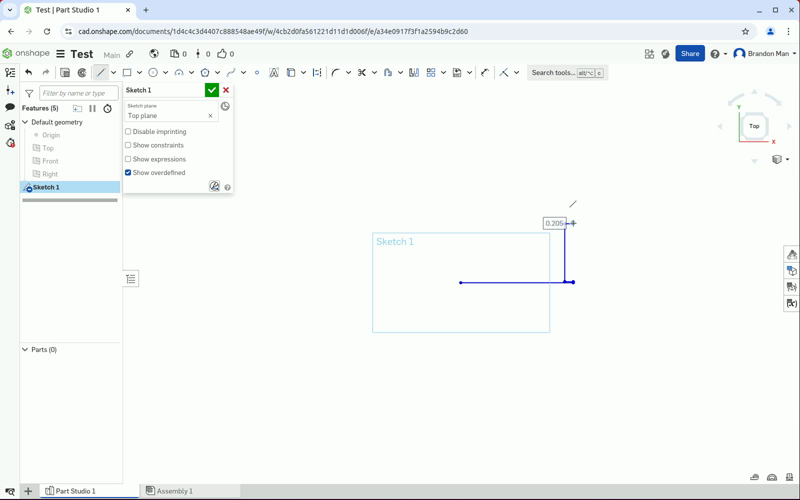
key_down(shift)
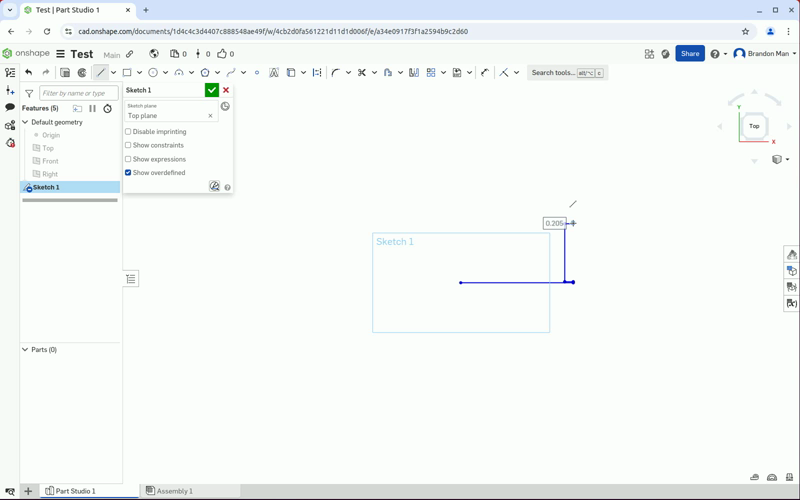
mouse_move(460, 222)
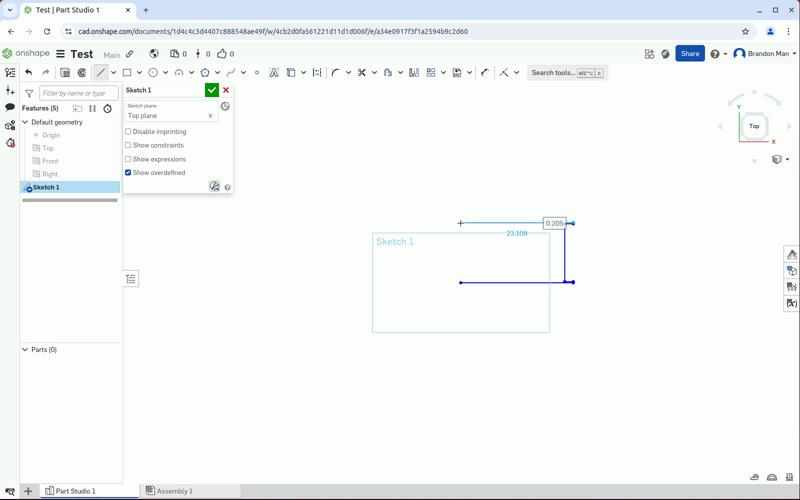
click(460, 222)
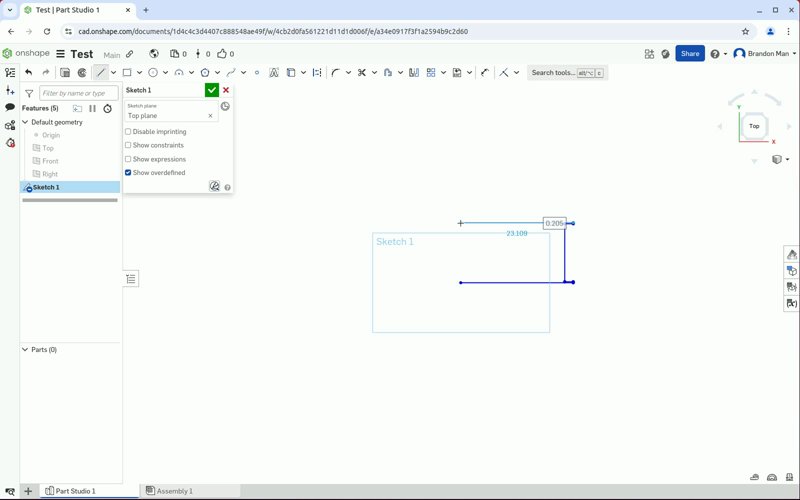
key_up(shift)
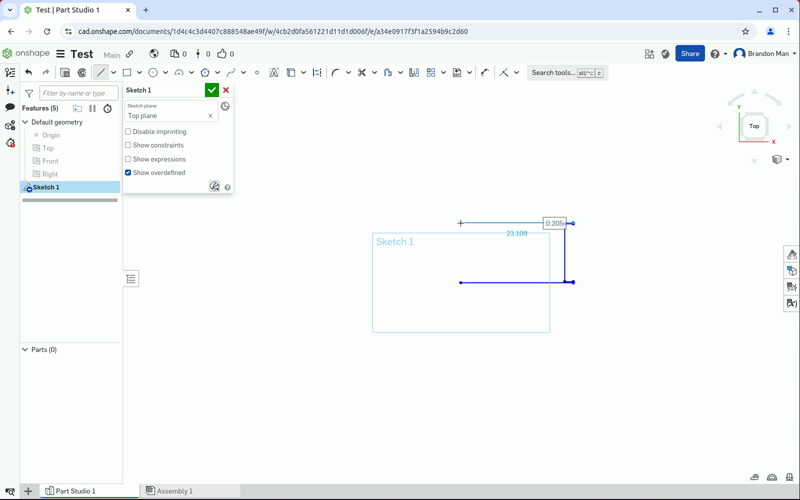
key_down(shift)
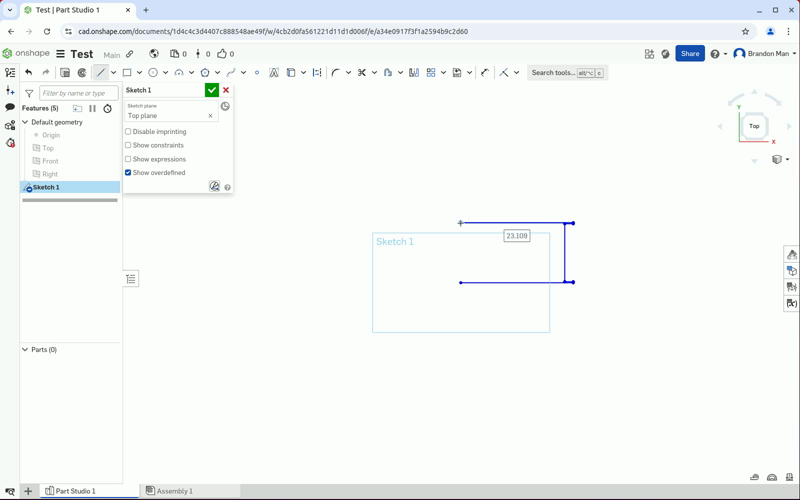
mouse_move(460, 282)
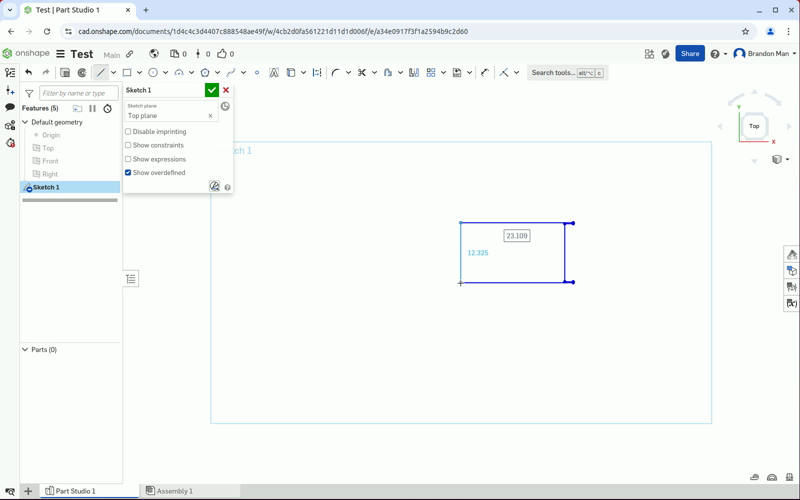
key_up(shift)
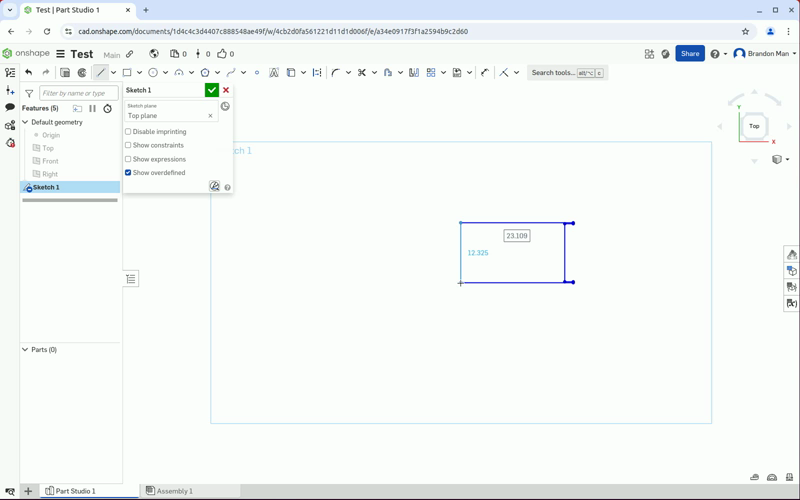
click(460, 282)
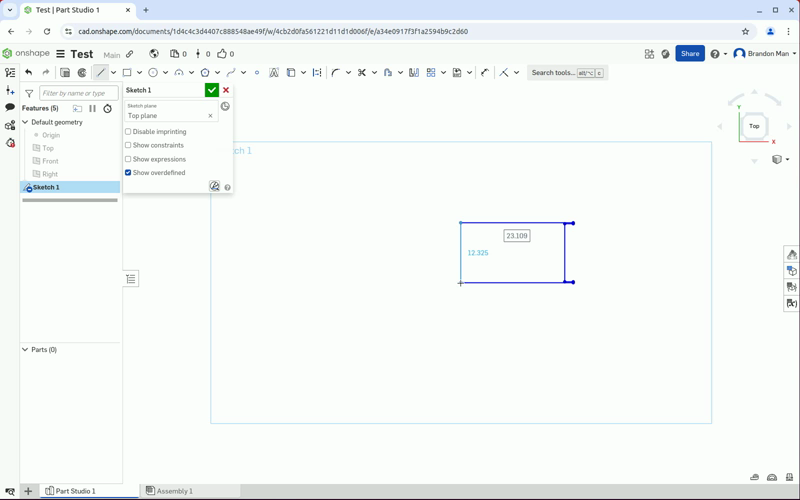
key(esc)
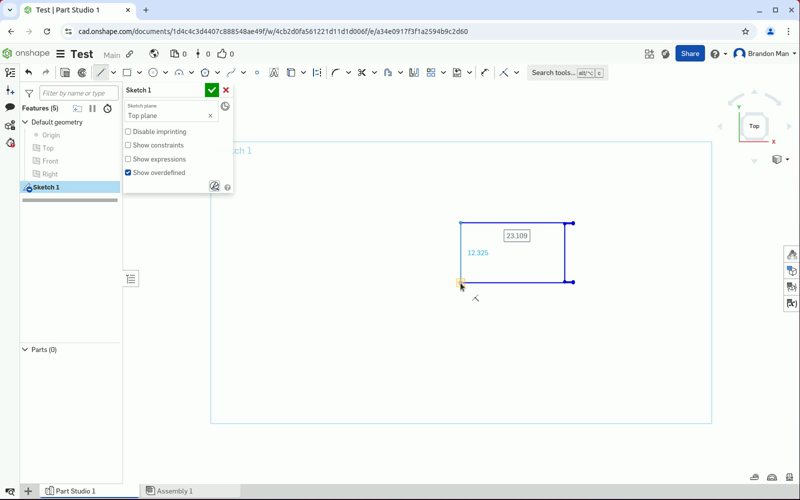
mouse_move(475, 266)
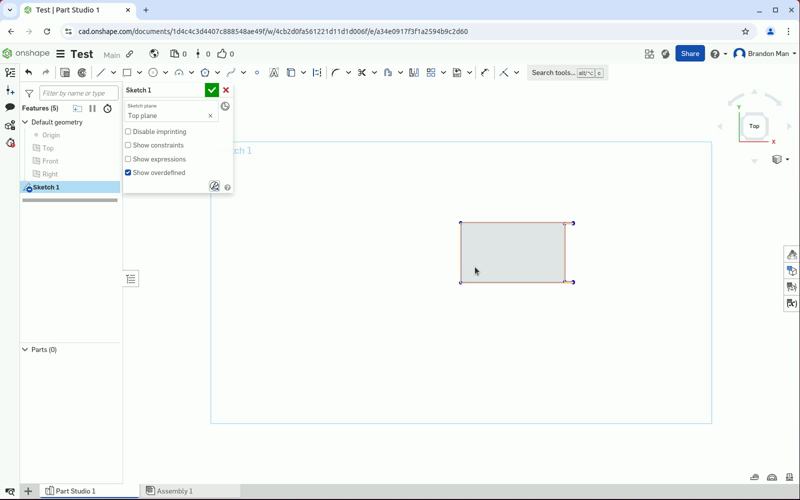
click(475, 266)
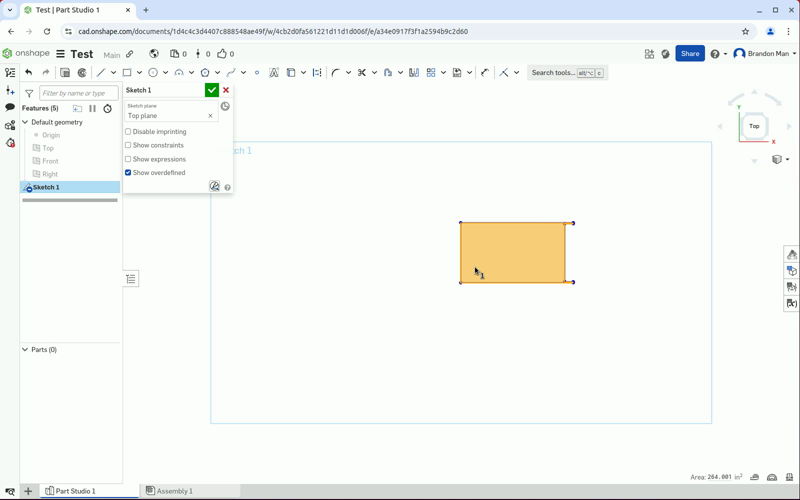
mouse_move(73, 352)
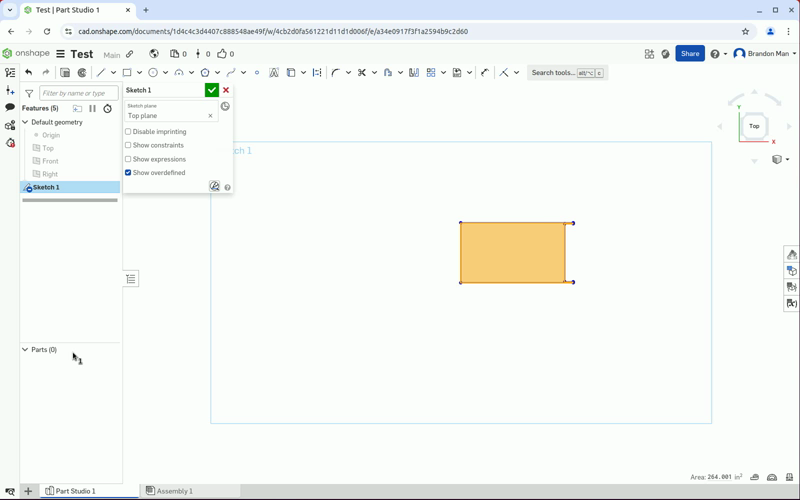
key(shift+y)
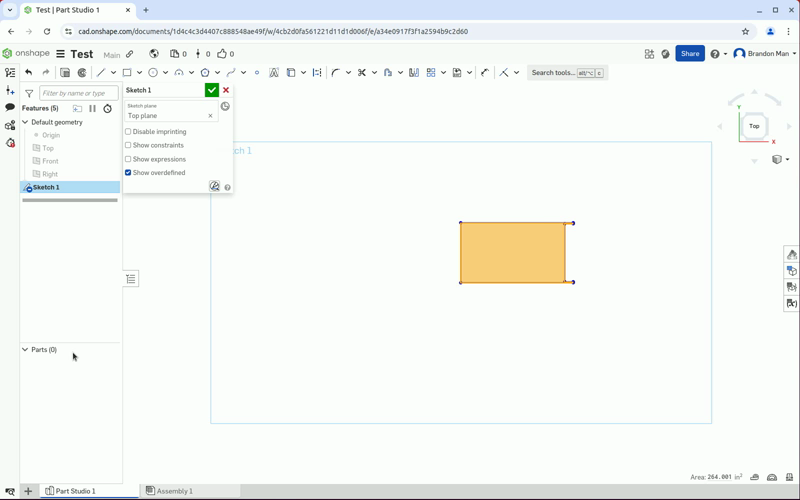
key(shift+e)
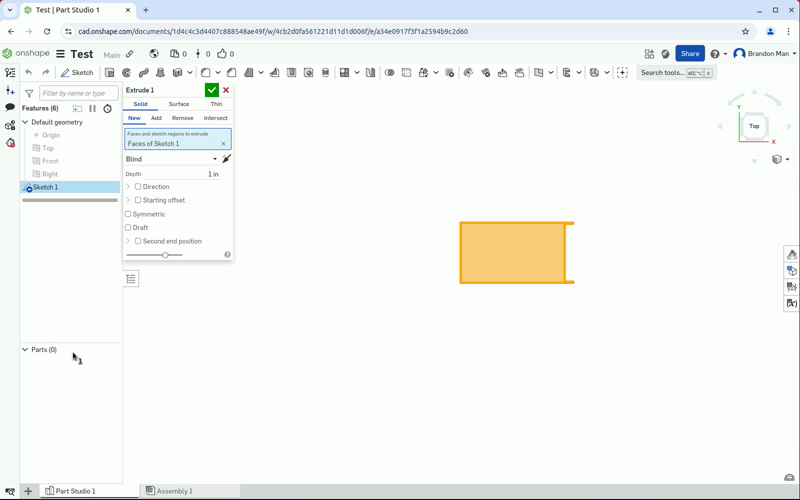
mouse_move(143, 106)
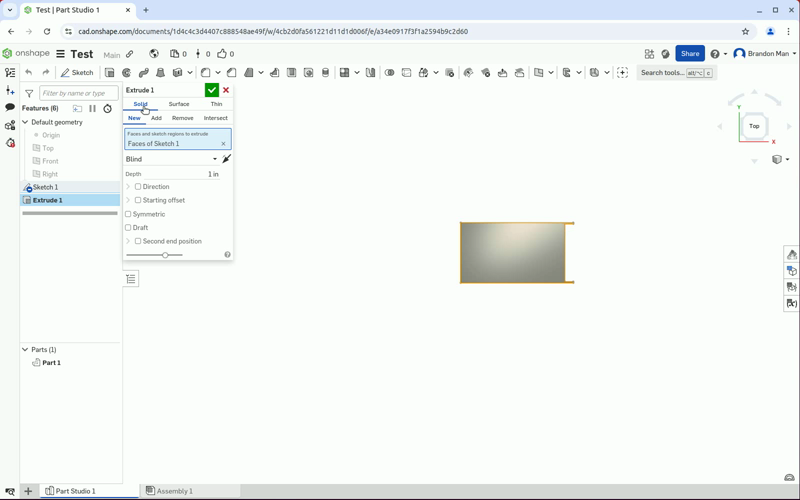
click(143, 106)
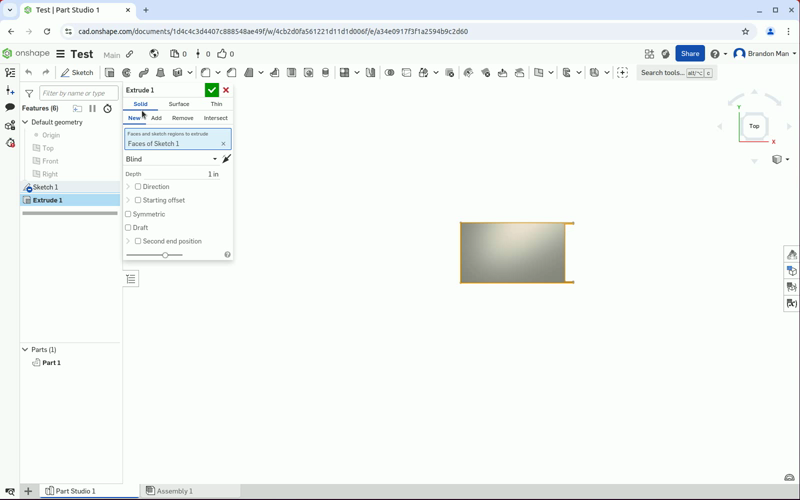
mouse_move(137, 120)
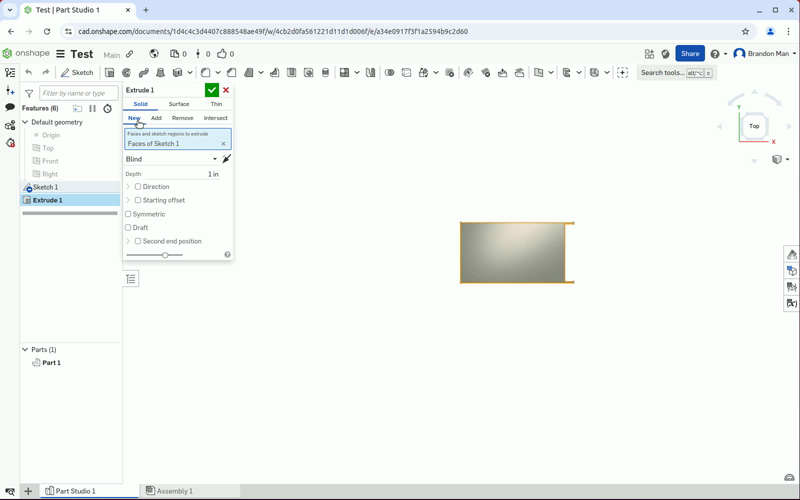
click(137, 120)
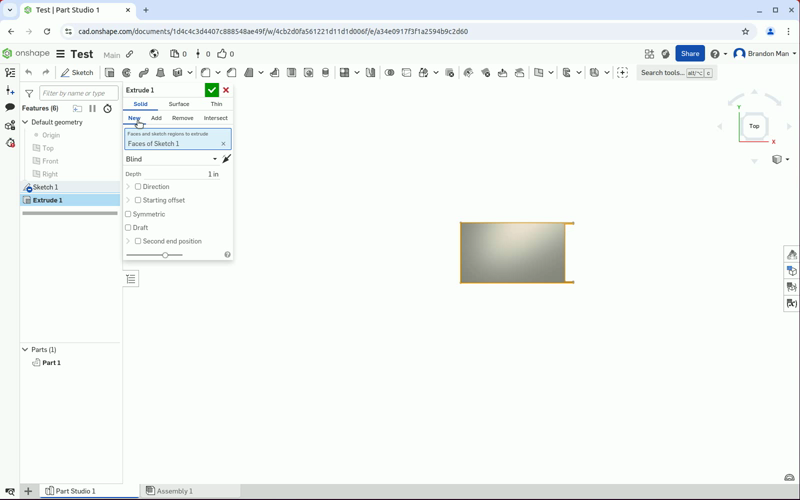
key(tab, 4)
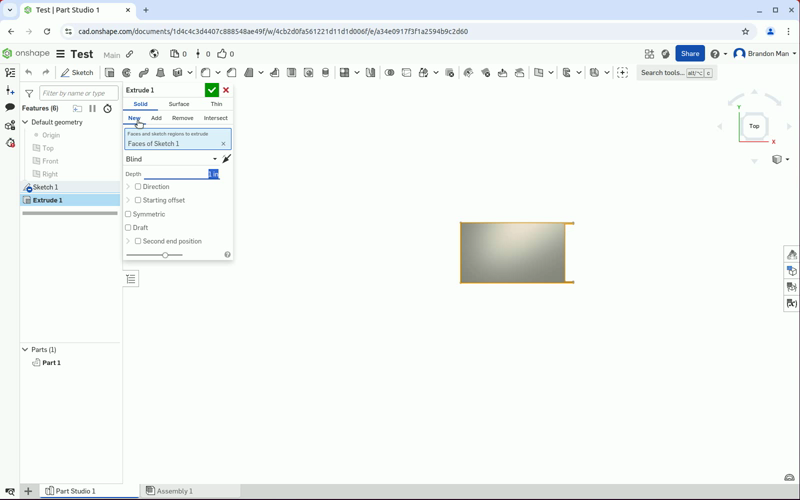
text(3.129)
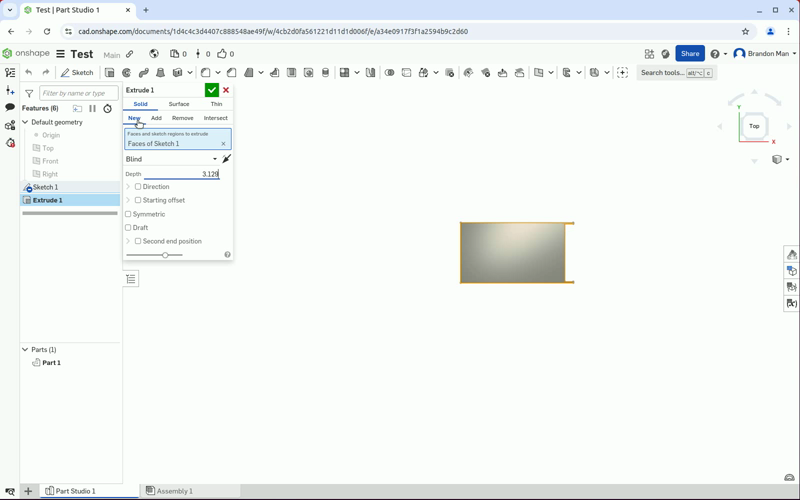
key(enter)
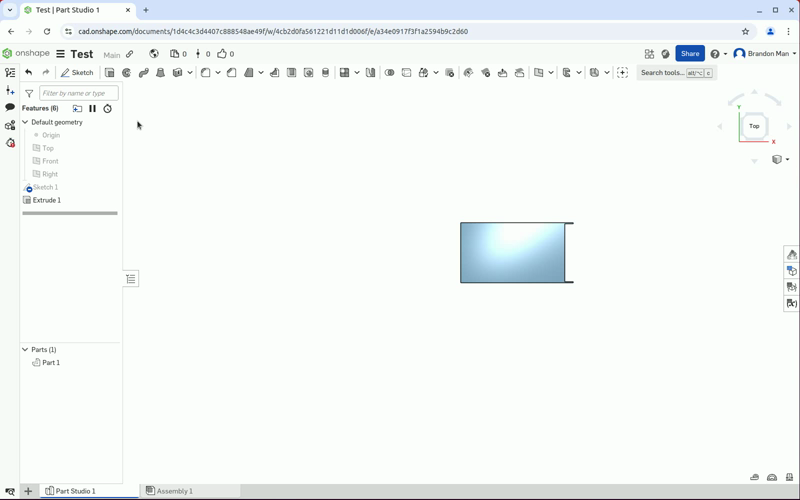
key(shift+h)
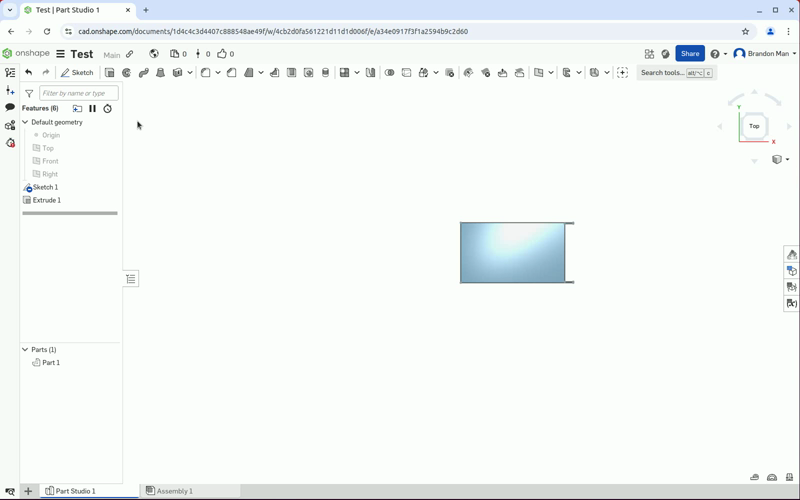
key(shift+h)
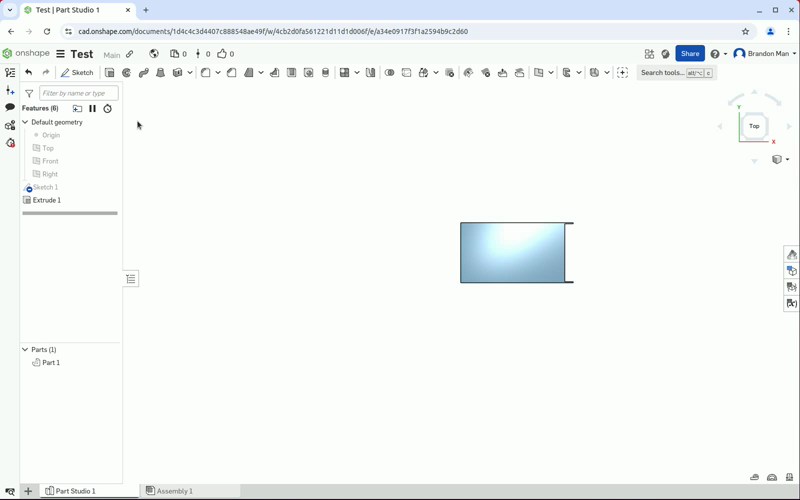
mouse_move(73, 189)
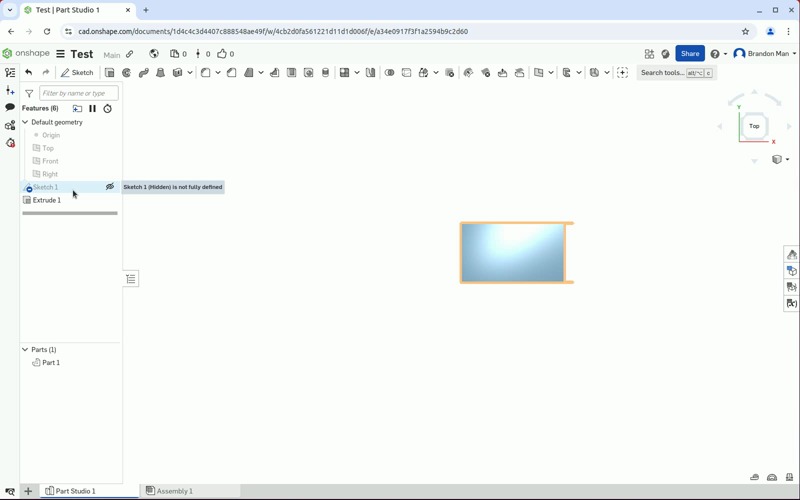
click(73, 189)
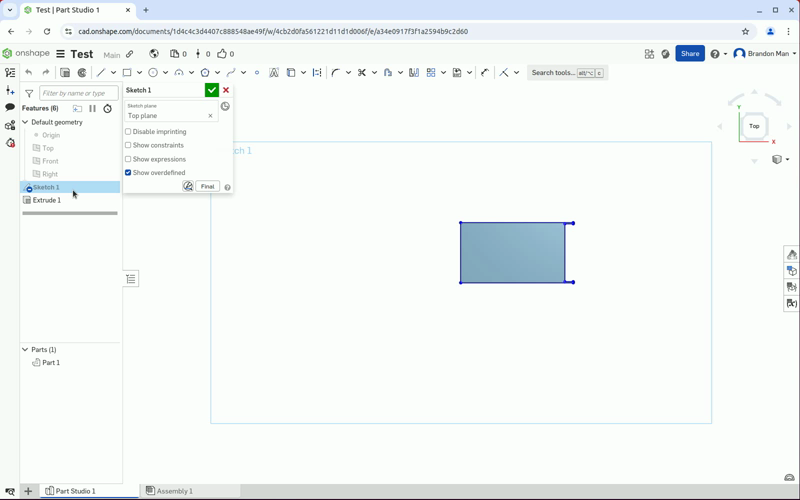
mouse_move(229, 92)
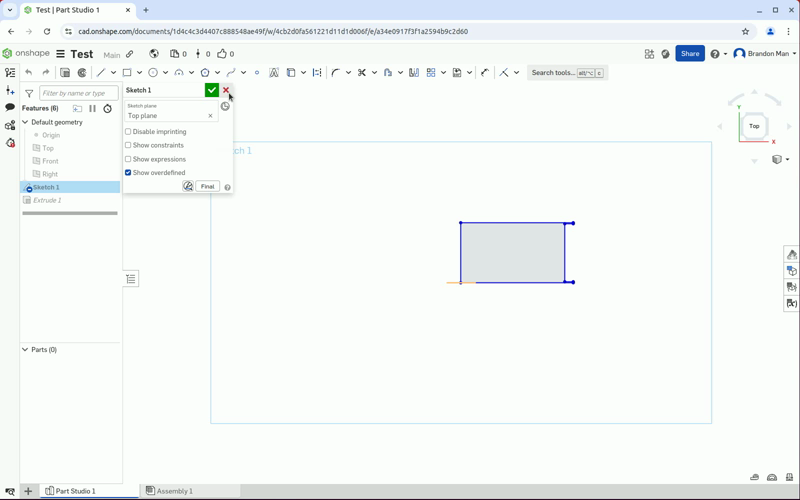
click(229, 92)
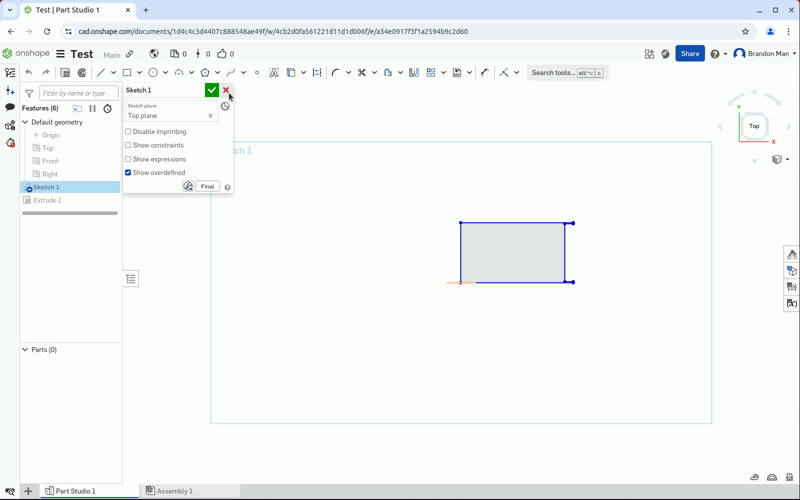
key(shift+s)
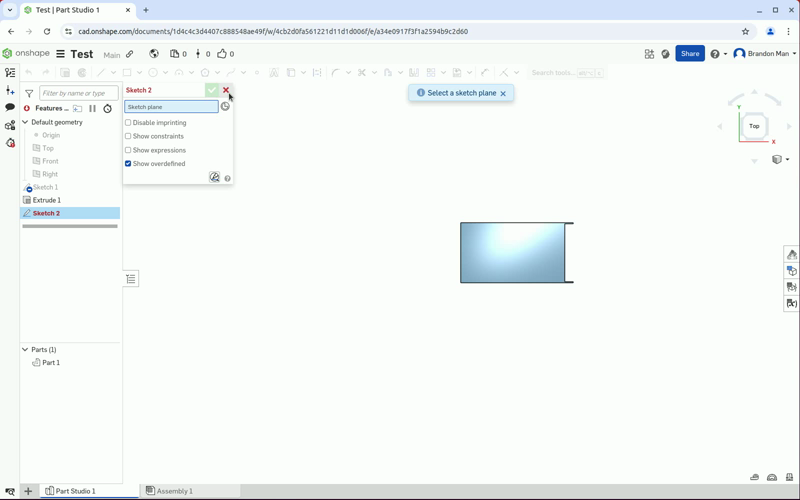
mouse_move(73, 150)
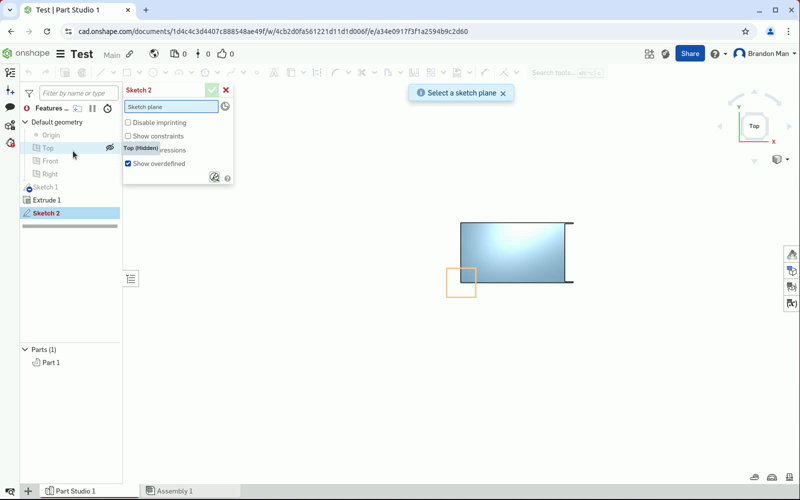
click(73, 150)
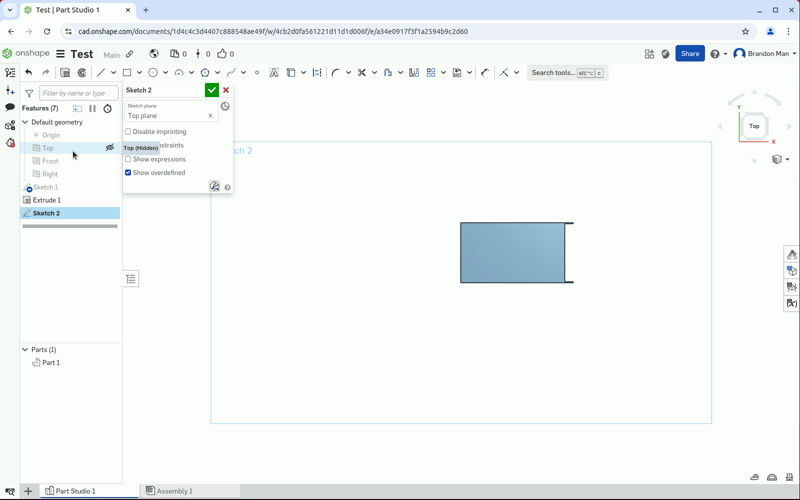
mouse_move(73, 352)
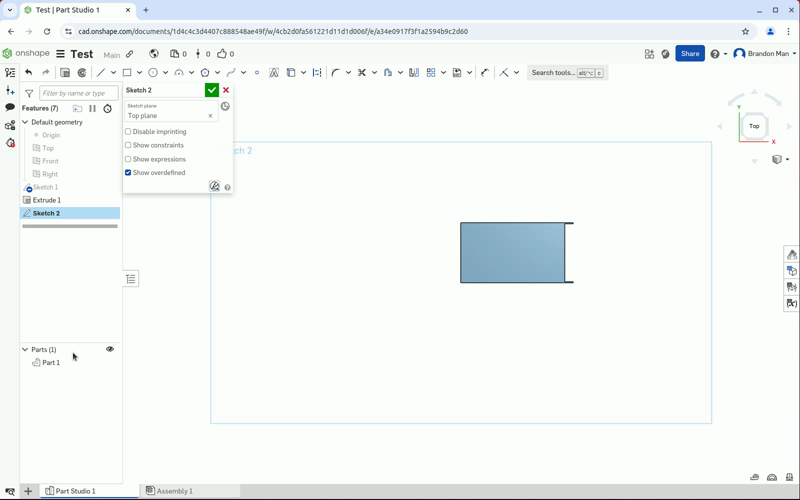
key(y)
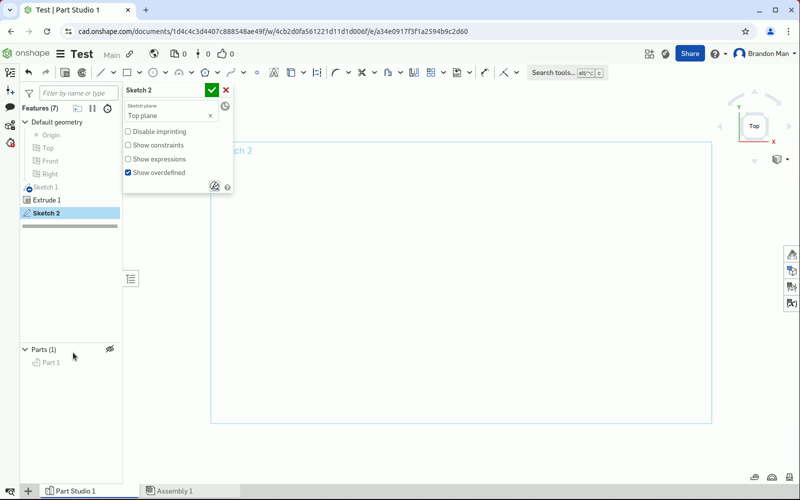
key(l)
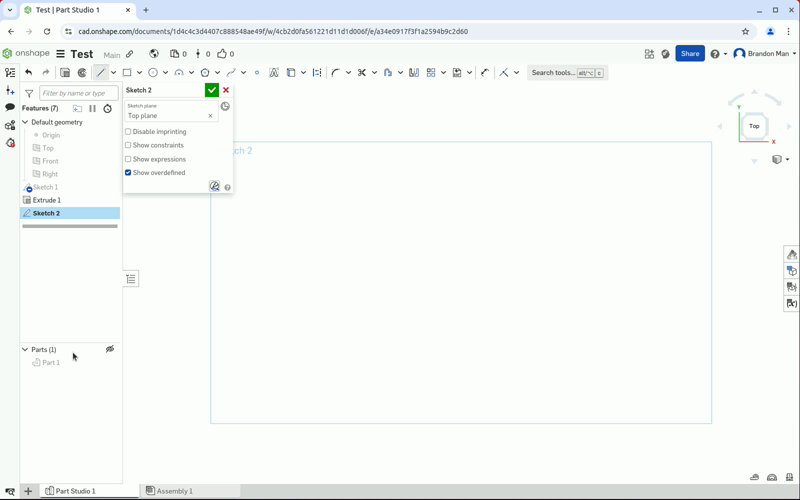
key_down(shift)
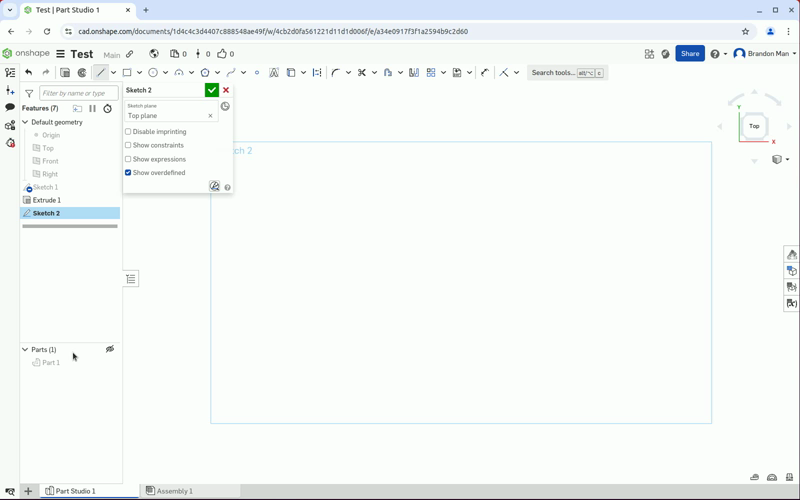
mouse_move(564, 281)
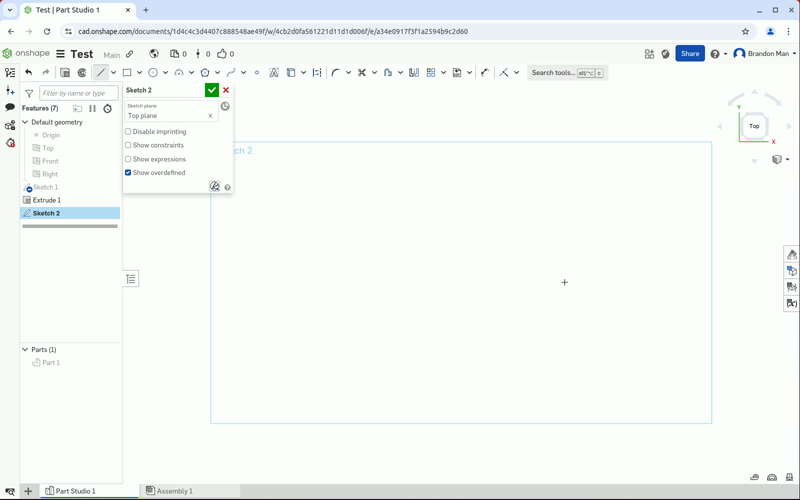
click(564, 281)
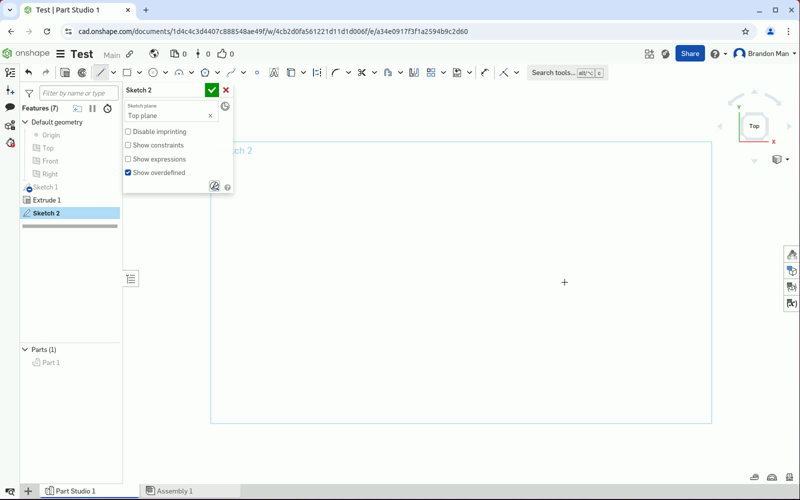
key_up(shift)
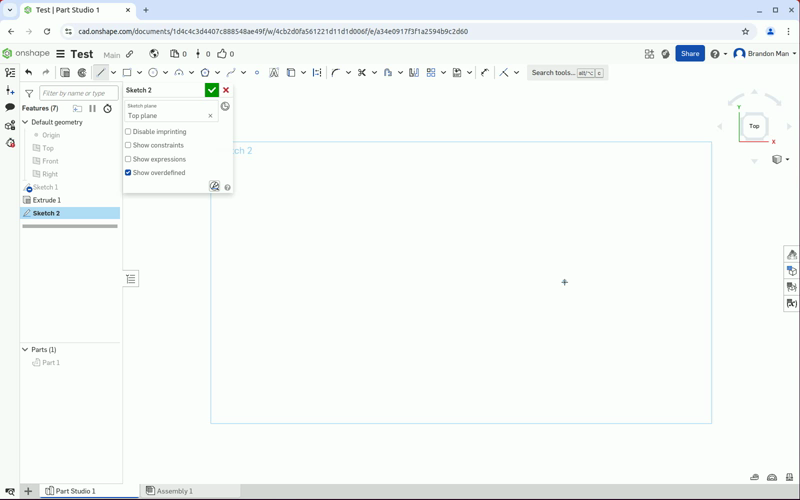
key_down(shift)
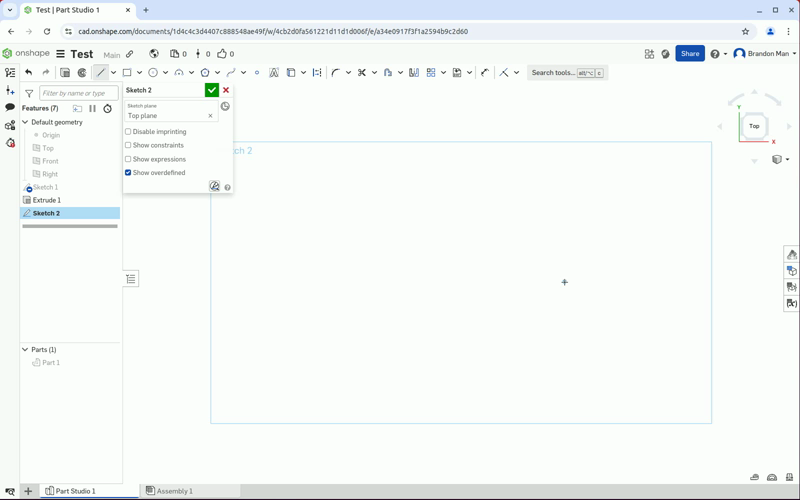
mouse_move(589, 281)
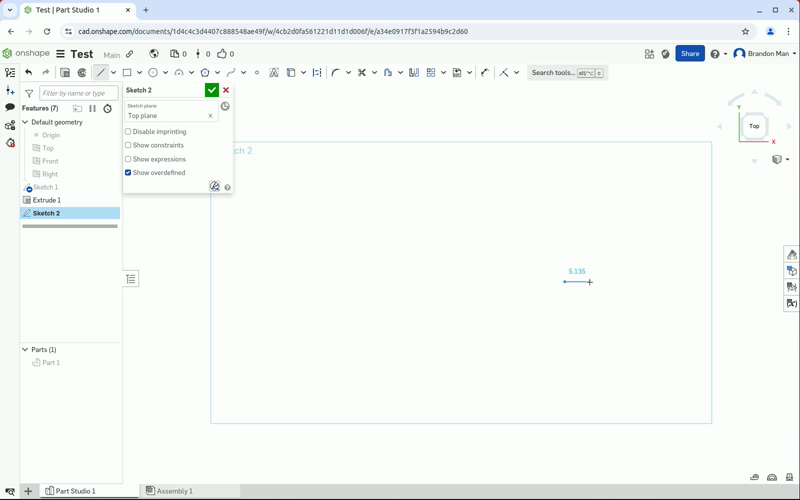
mouse_move(573, 281)
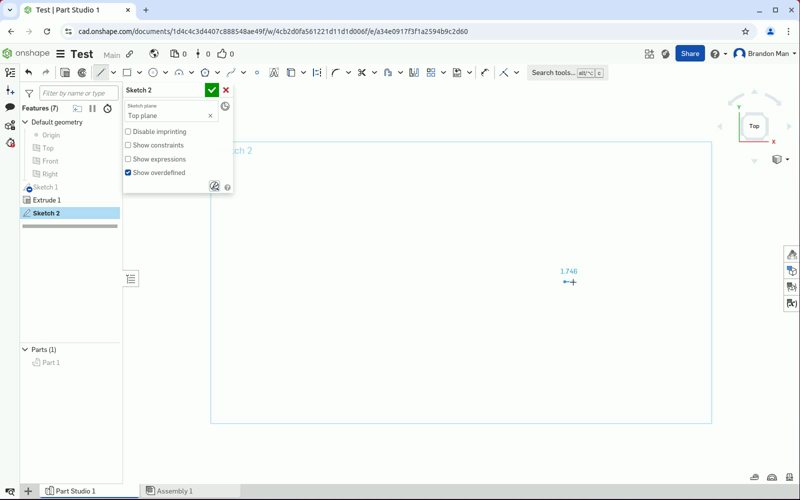
click(573, 281)
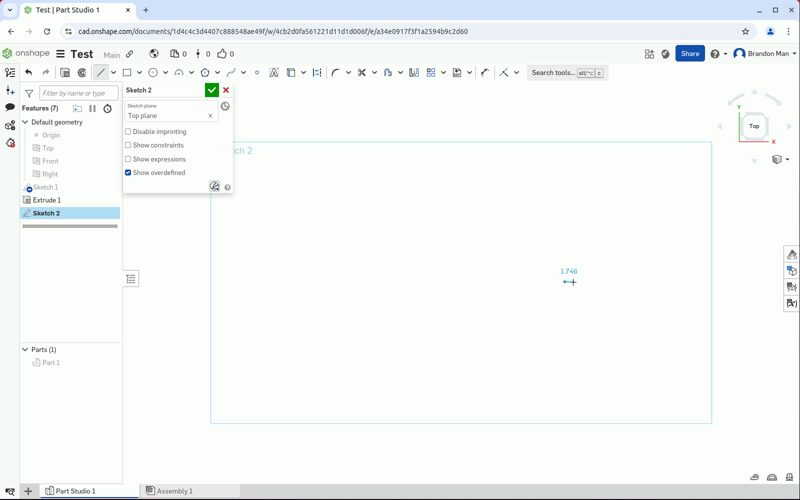
key_up(shift)
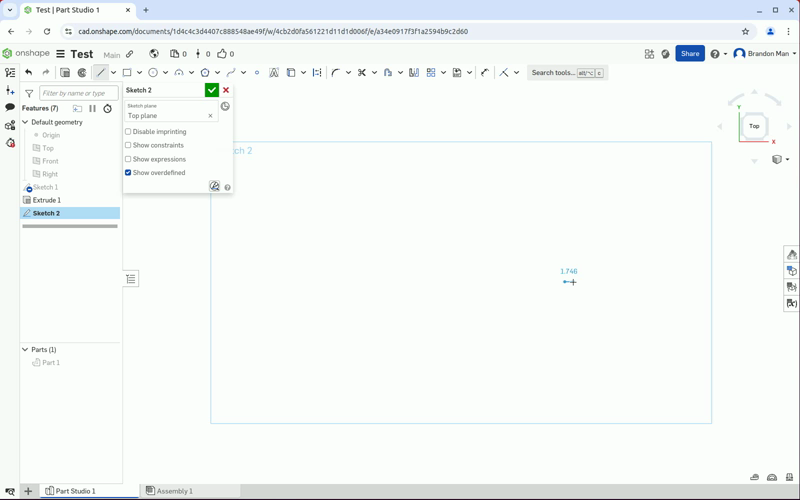
key_down(shift)
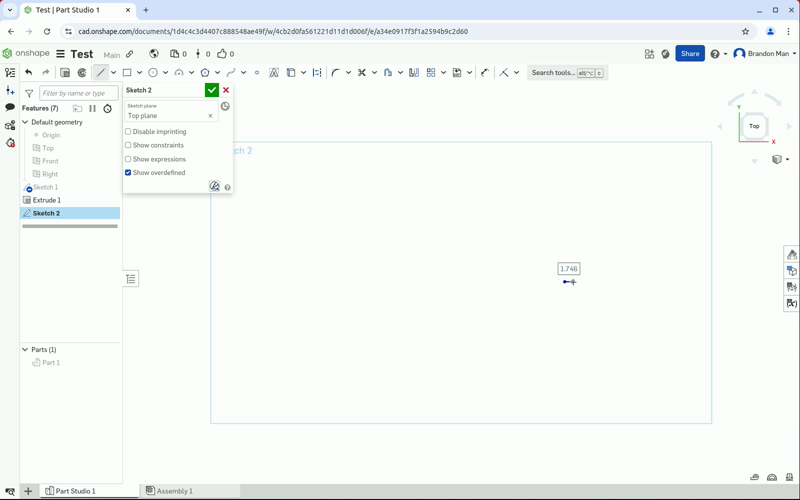
mouse_move(589, 281)
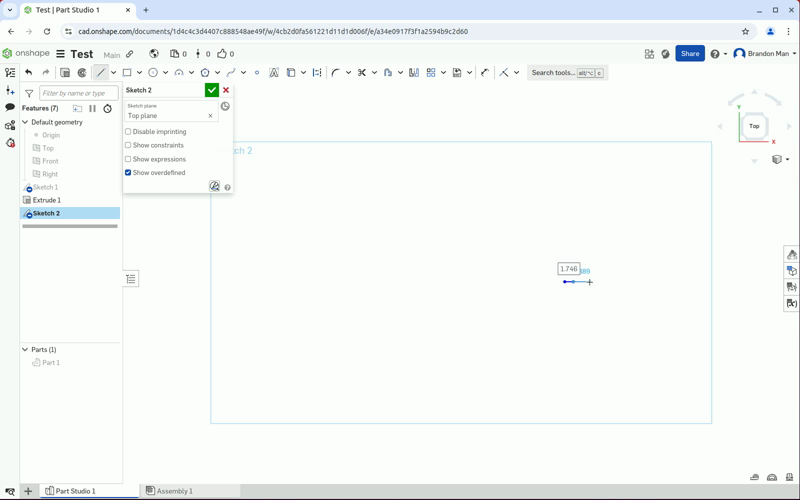
mouse_move(573, 222)
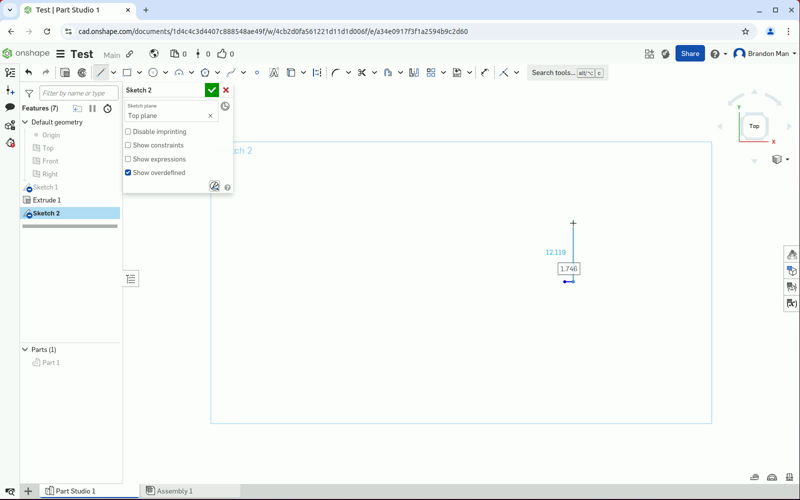
click(573, 222)
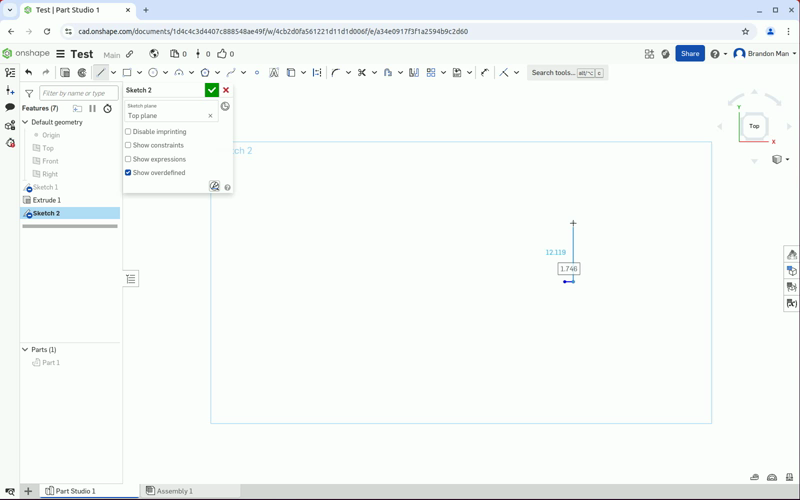
key_up(shift)
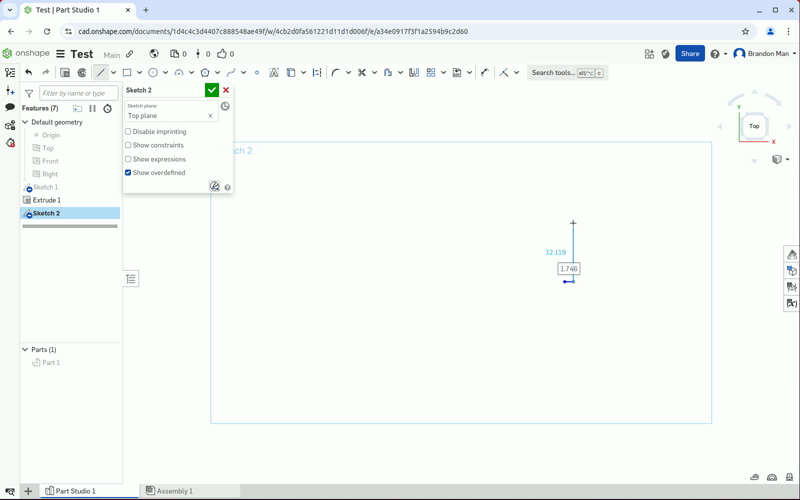
key_down(shift)
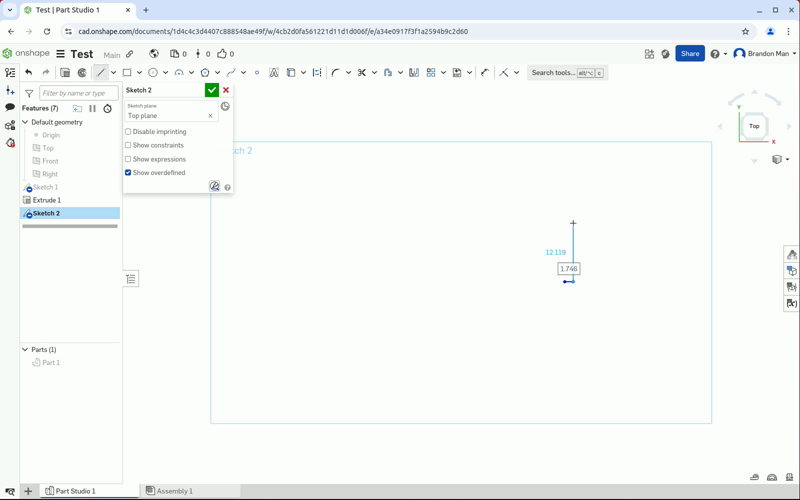
mouse_move(589, 222)
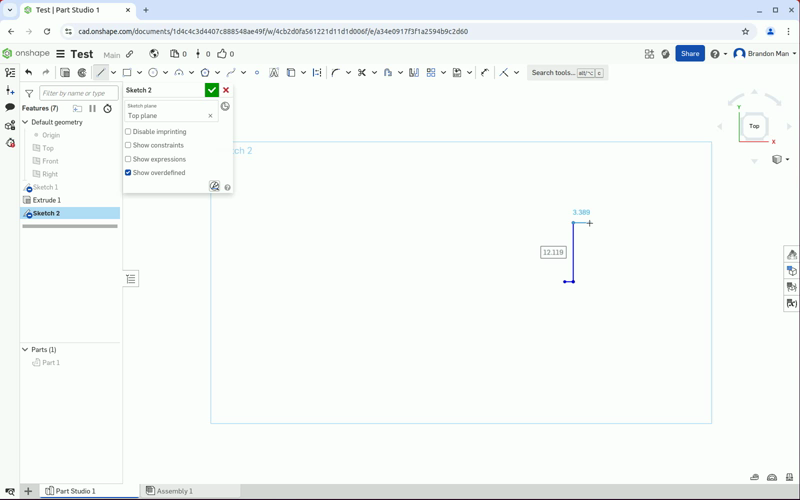
mouse_move(564, 222)
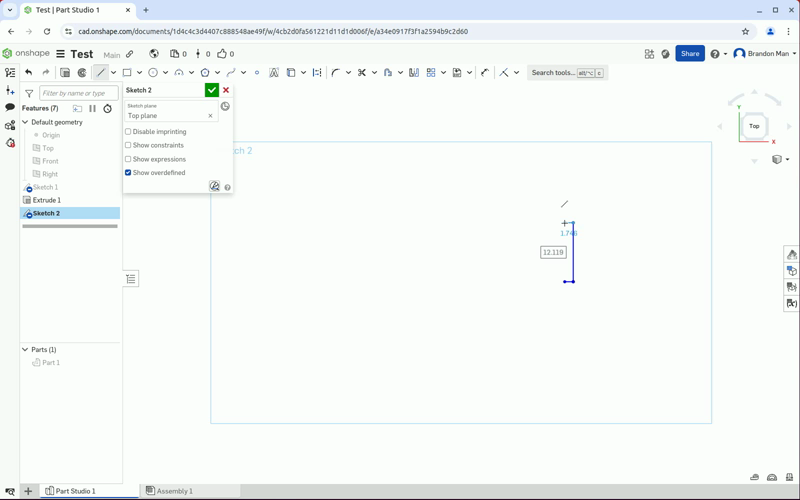
click(564, 222)
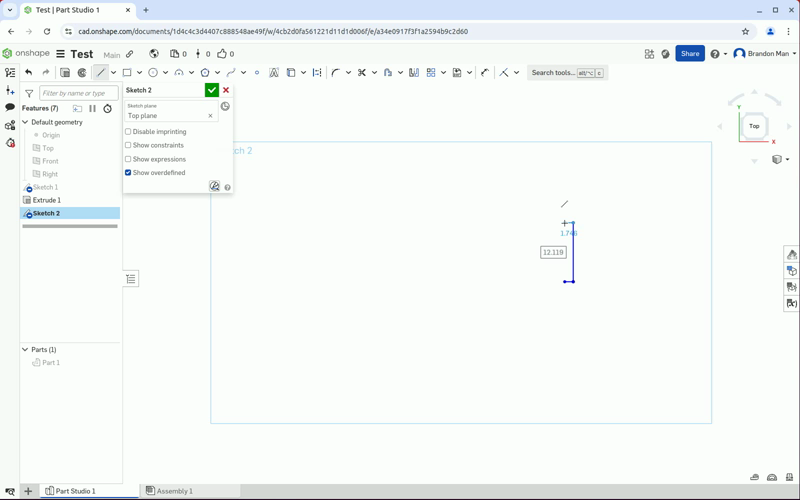
key_up(shift)
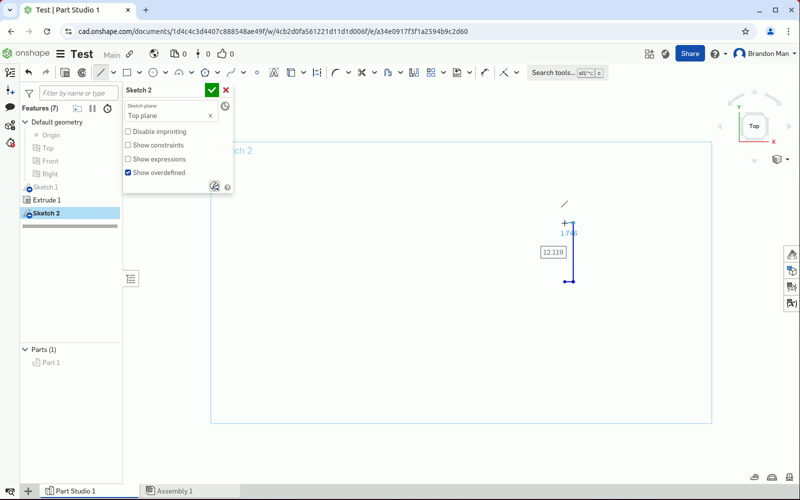
mouse_move(589, 222)
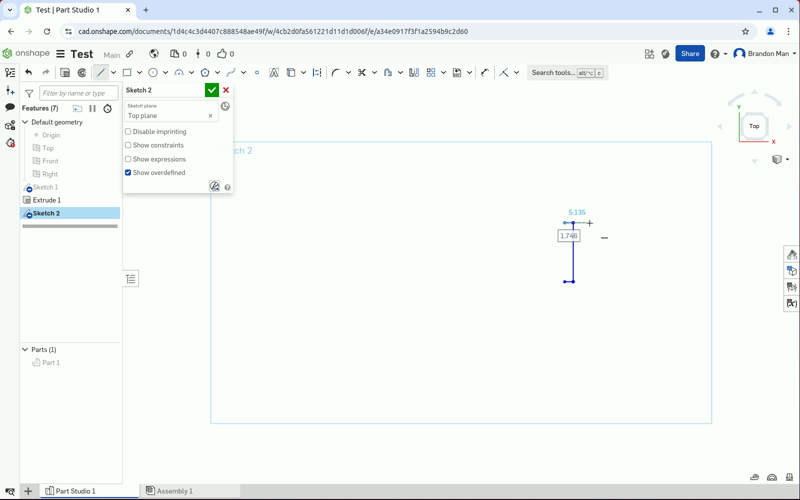
key_down(shift)
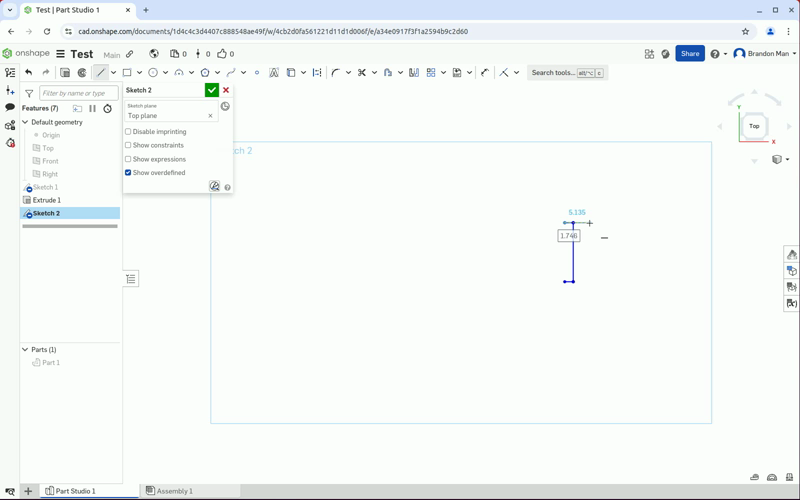
mouse_move(564, 281)
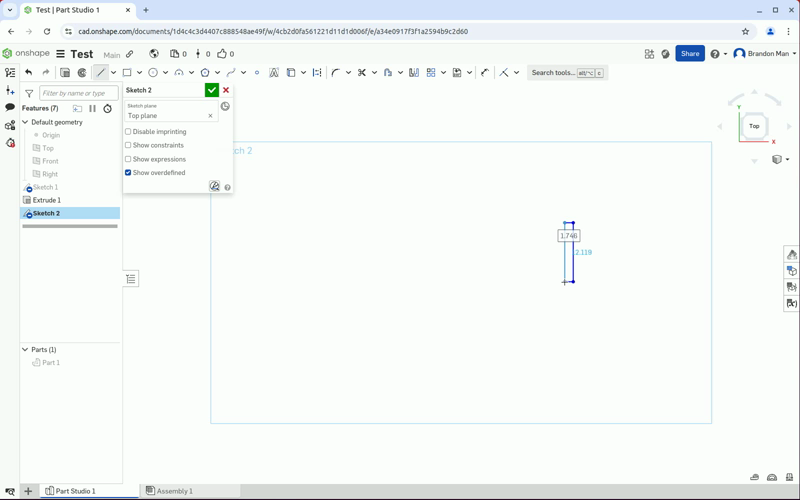
key_up(shift)
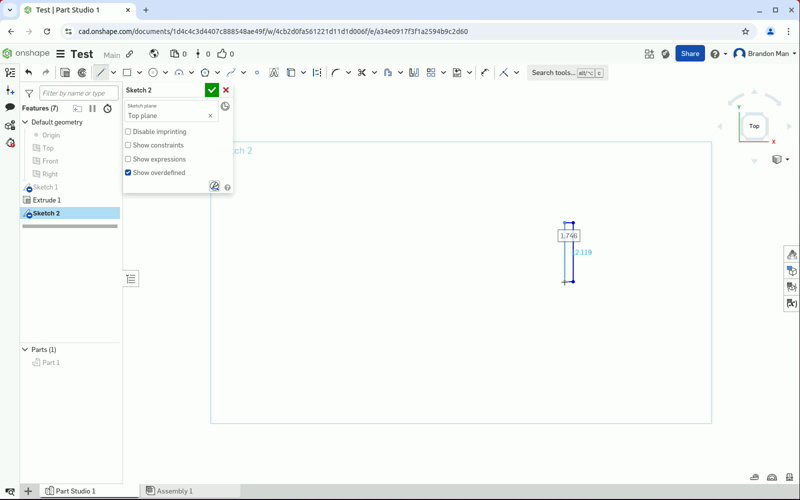
click(564, 281)
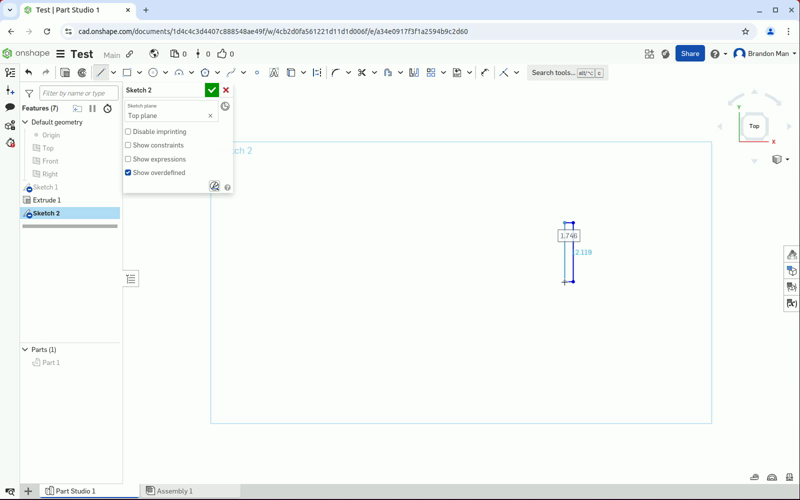
key(esc)
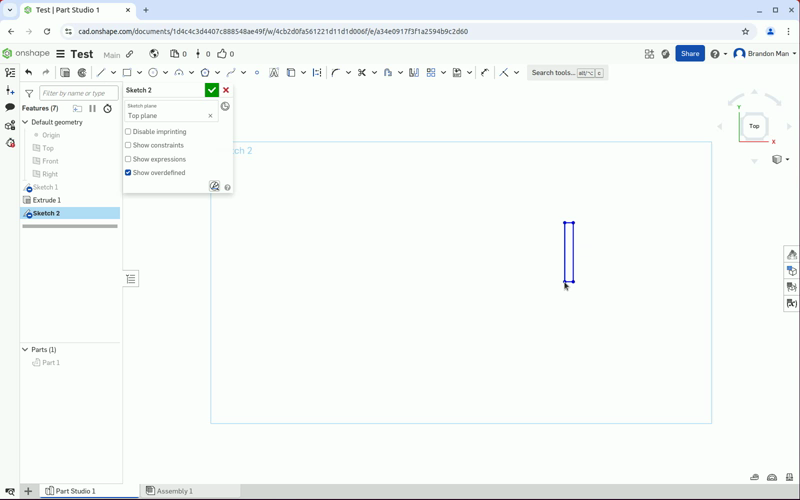
mouse_move(569, 242)
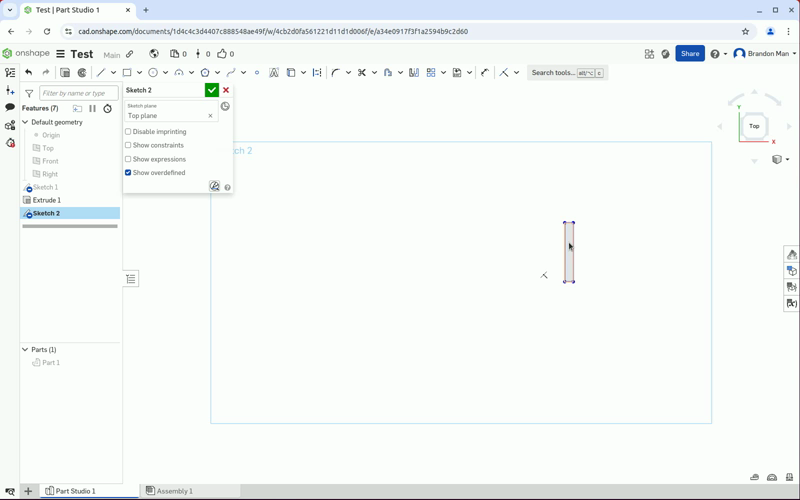
scroll(6)
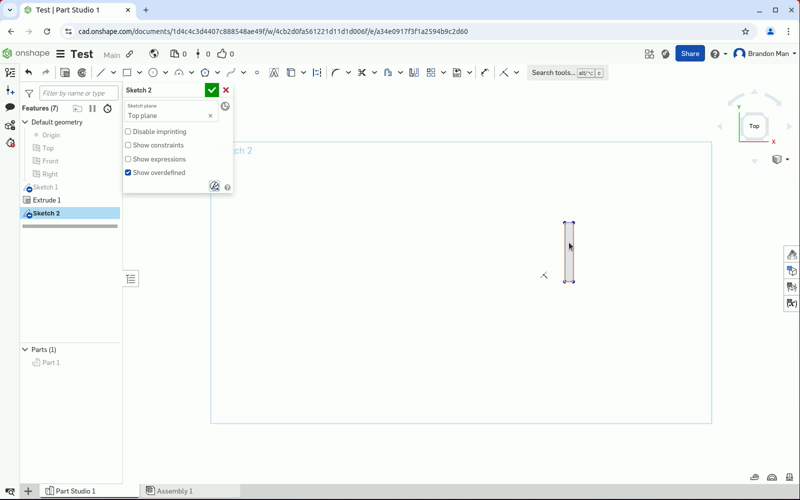
scroll(6)
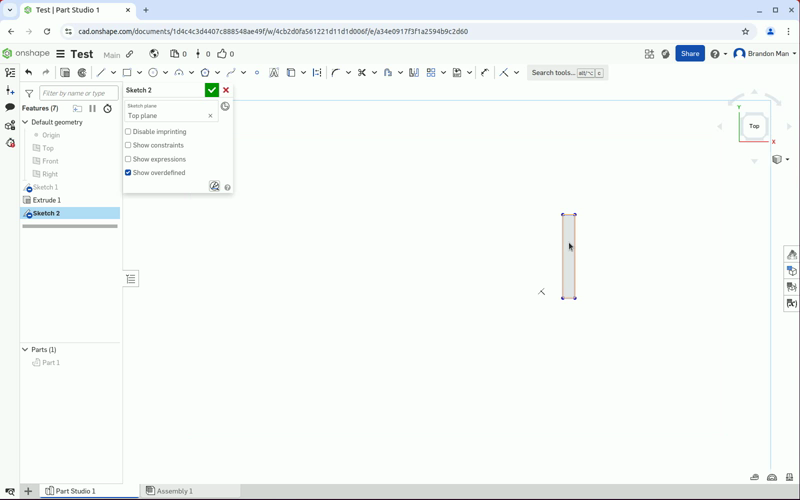
scroll(6)
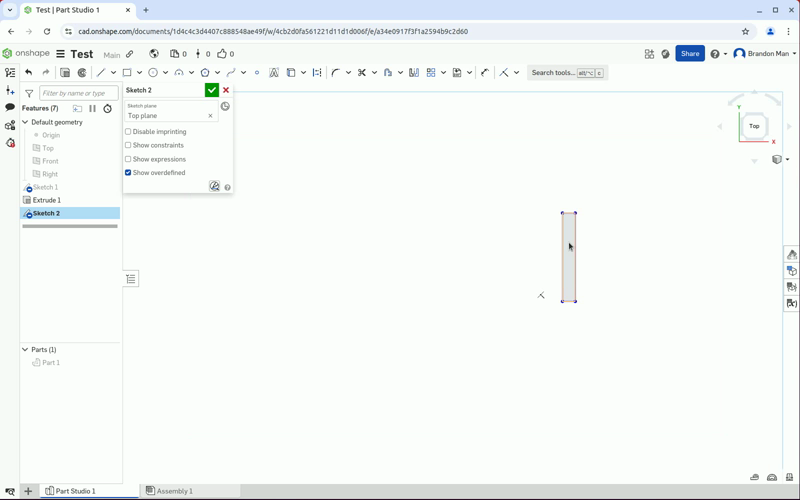
scroll(6)
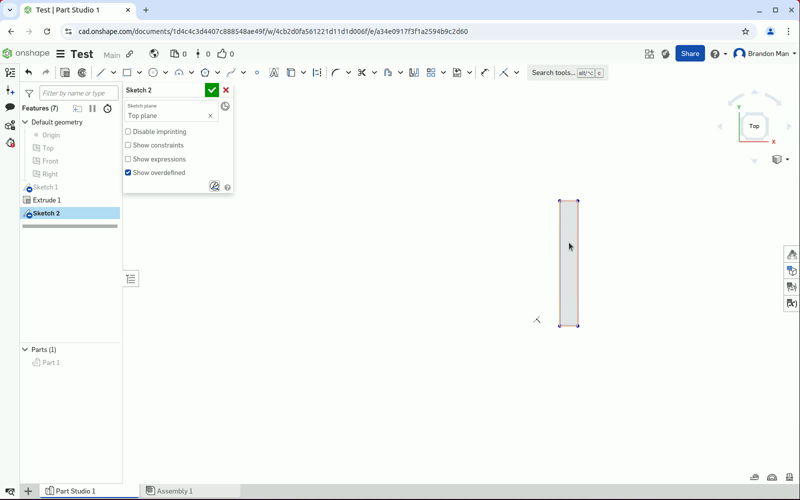
scroll(6)
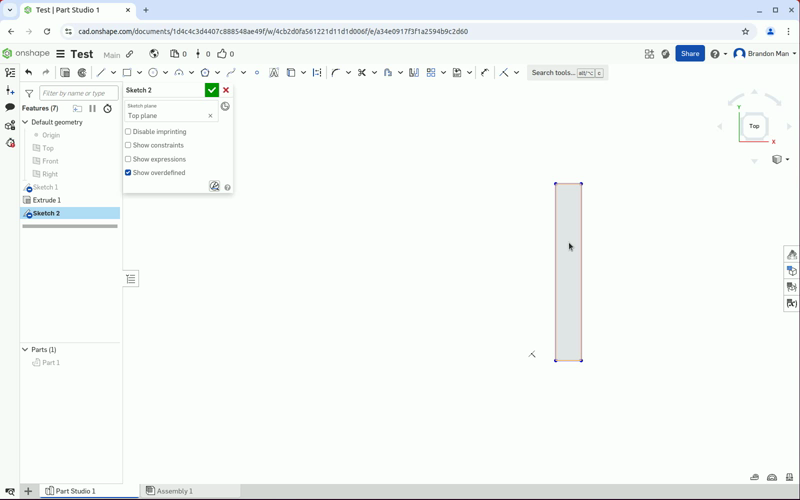
scroll(6)
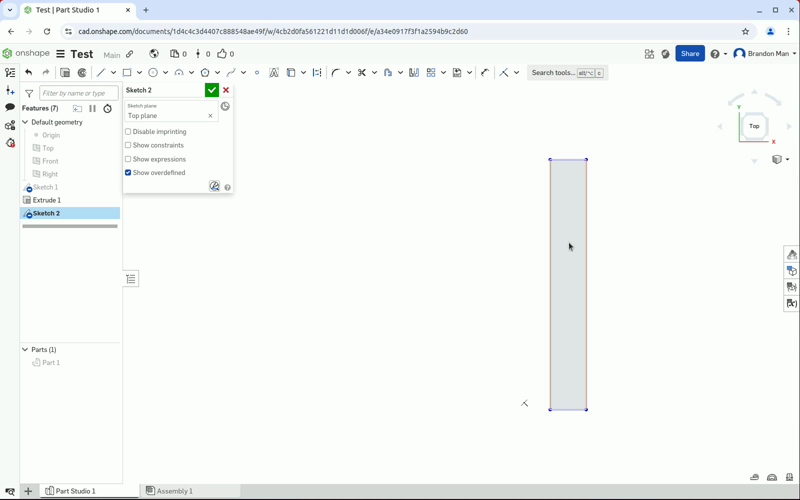
scroll(6)
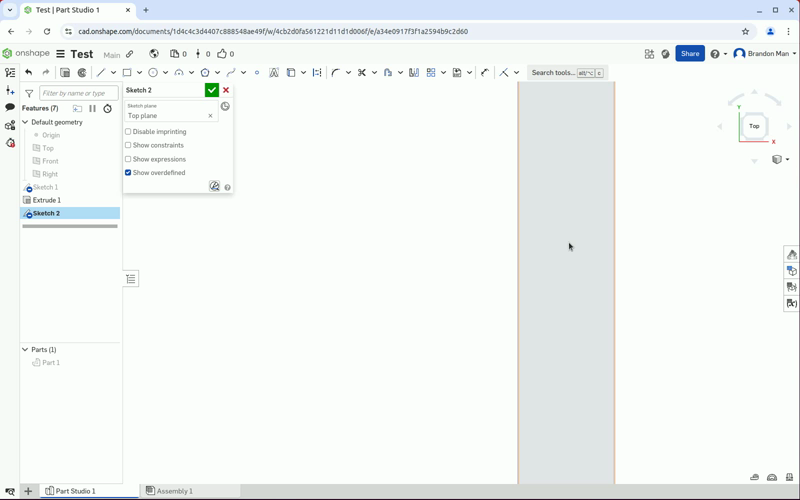
click(569, 242)
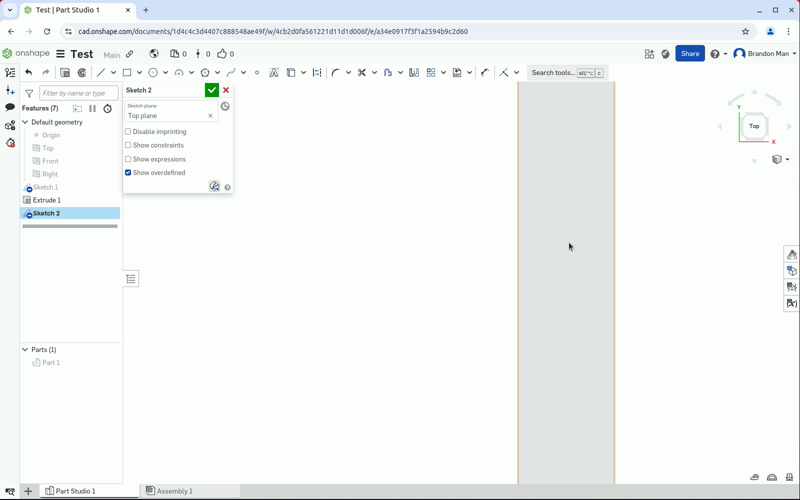
scroll(-6)
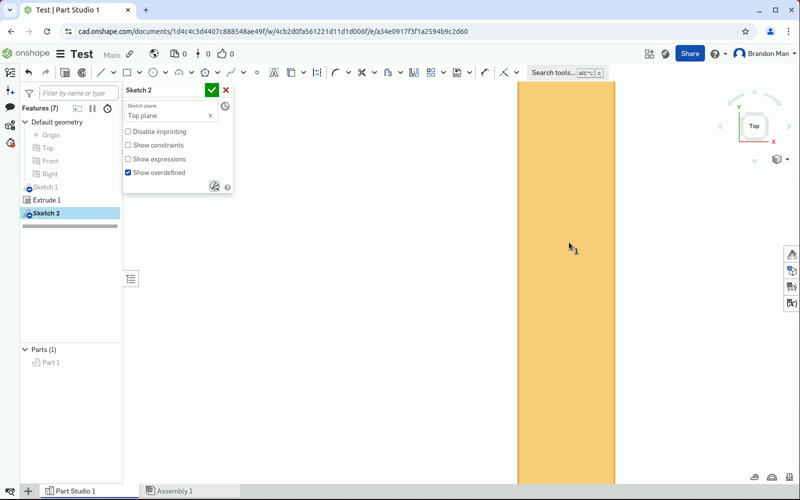
scroll(-6)
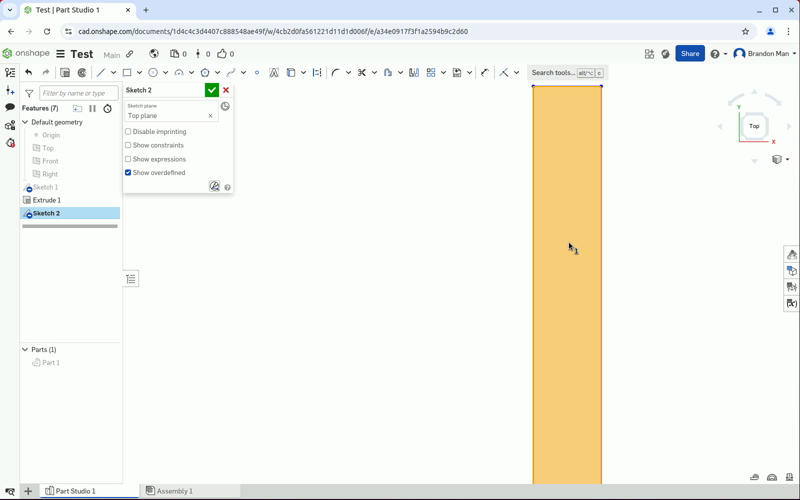
scroll(-6)
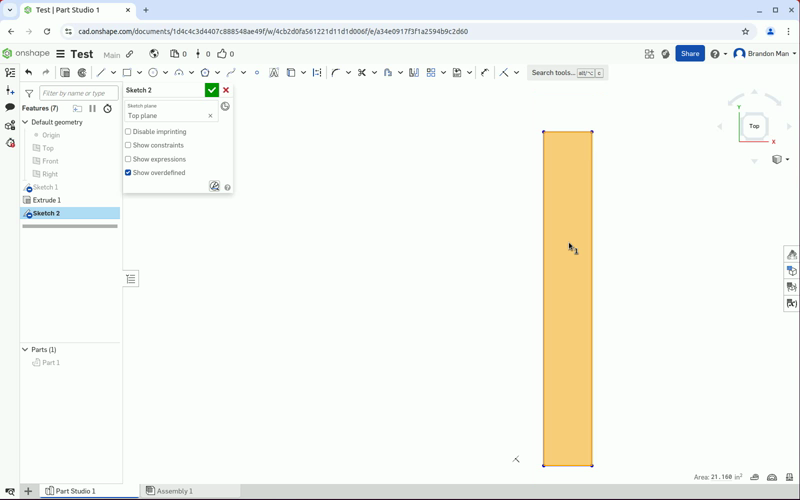
scroll(-6)
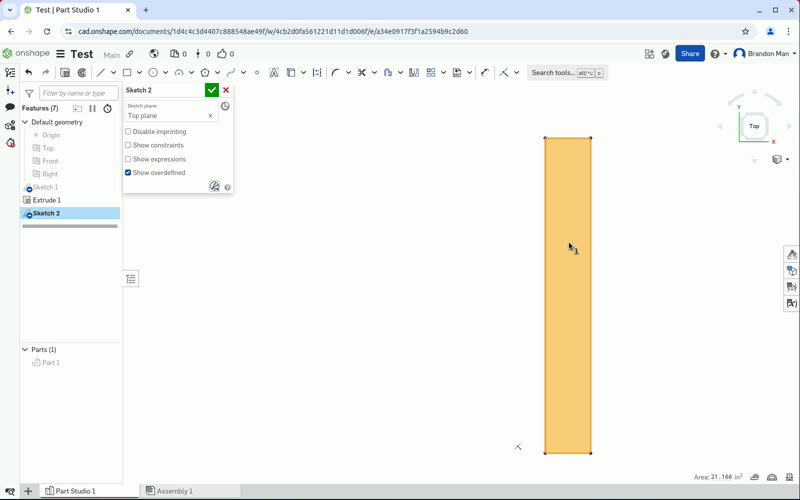
scroll(-6)
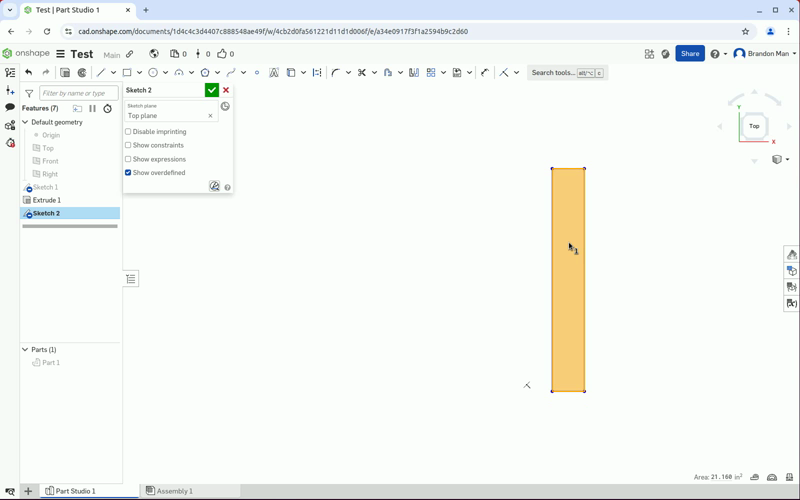
scroll(-6)
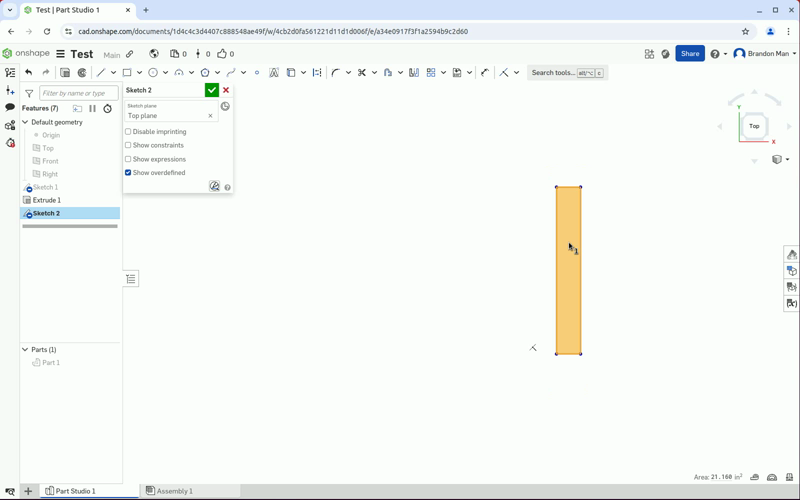
scroll(-6)
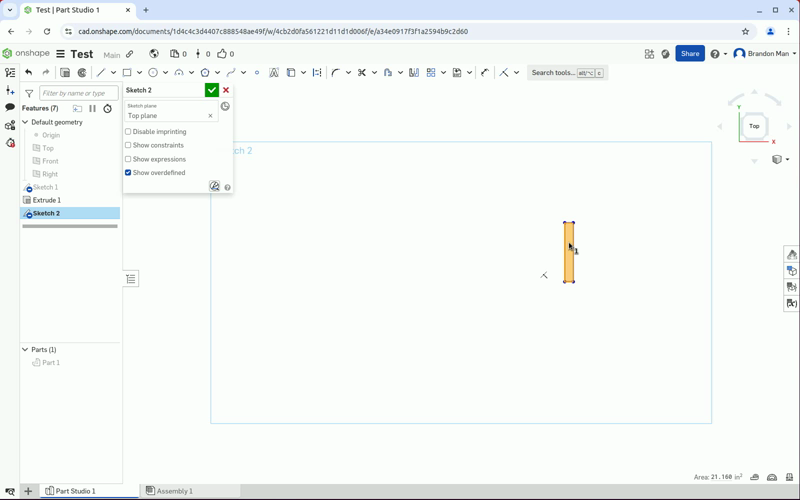
mouse_move(73, 352)
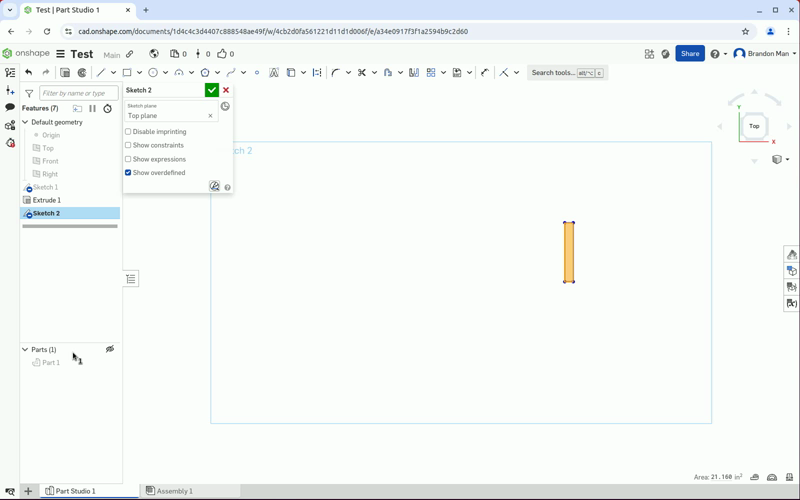
key(shift+y)
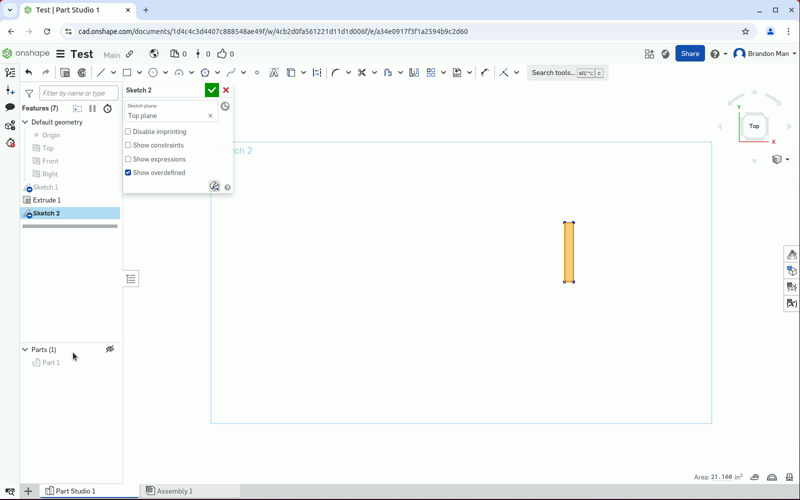
key(shift+e)
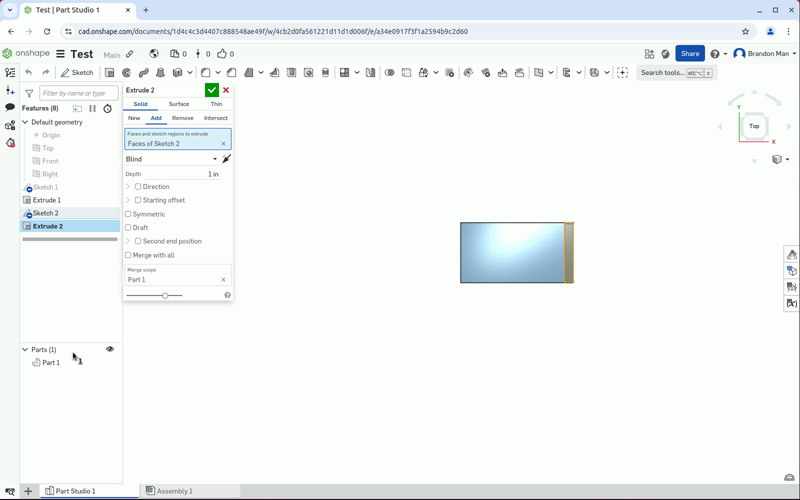
mouse_move(143, 106)
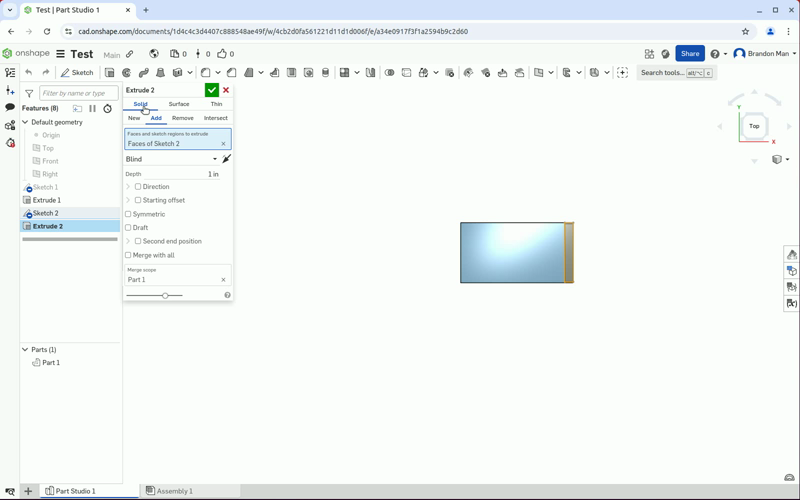
click(143, 106)
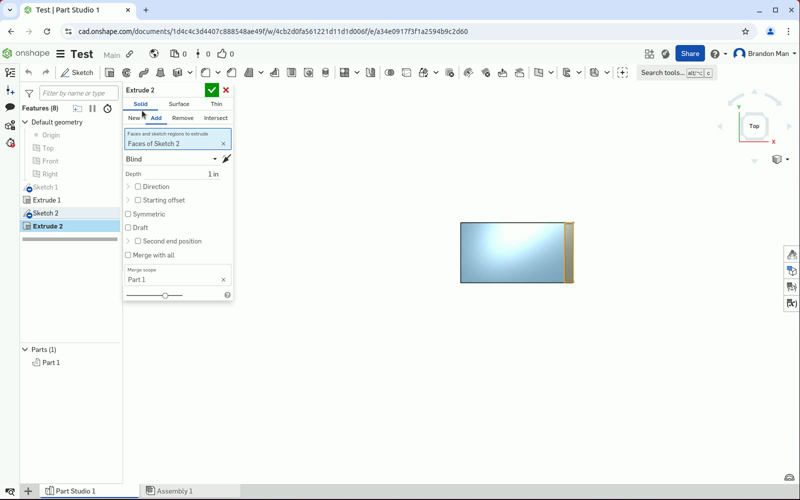
mouse_move(137, 120)
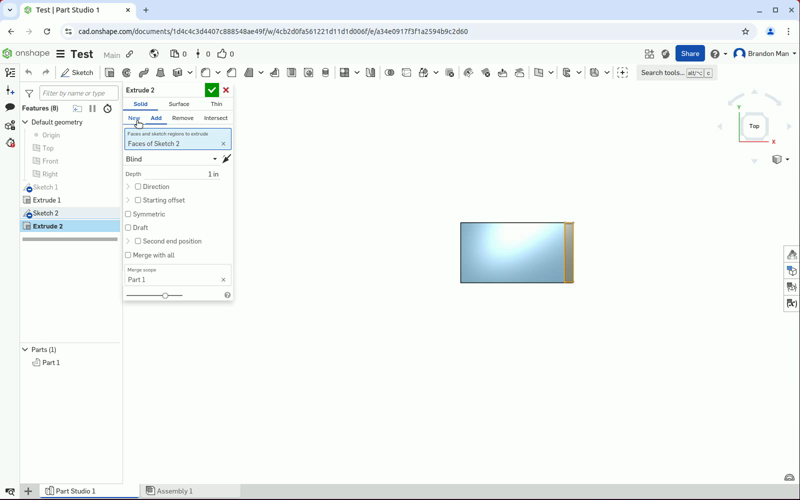
click(137, 120)
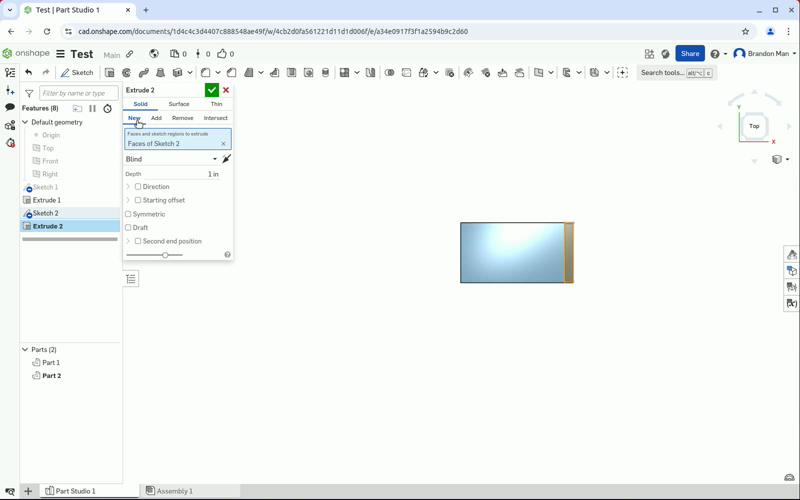
key(tab, 4)
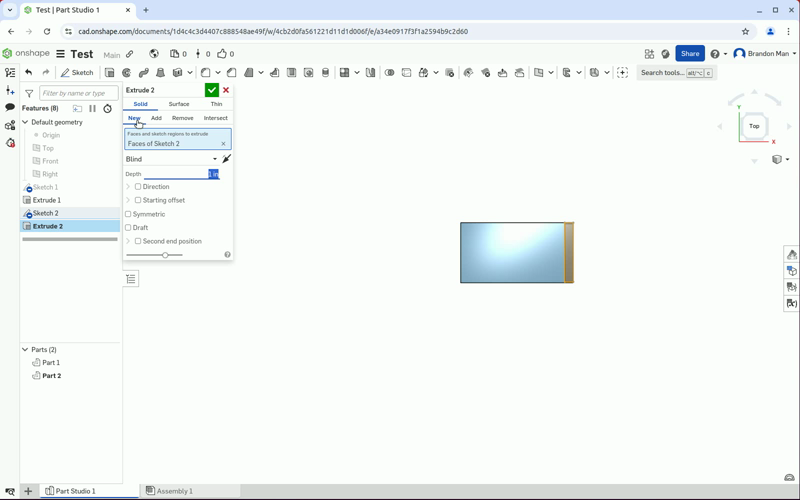
text(2.407)
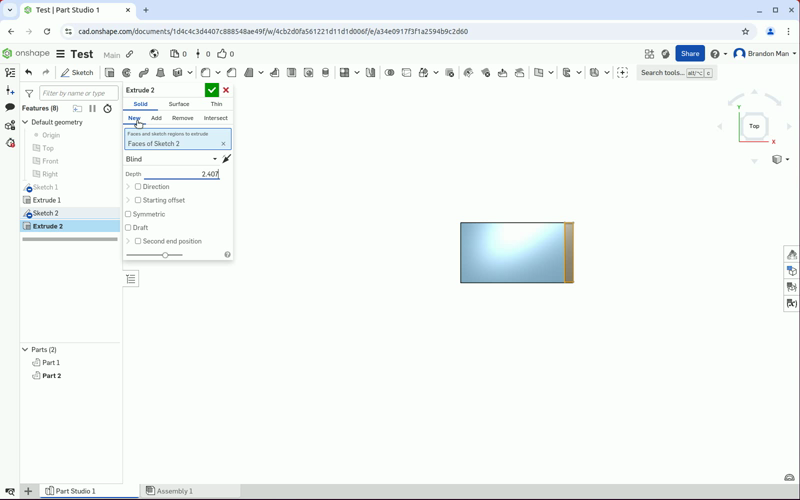
key(enter)
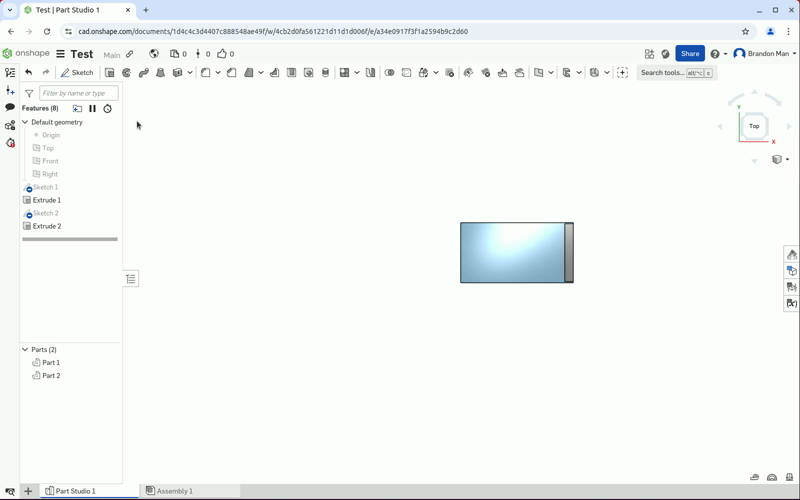
key(shift+h)
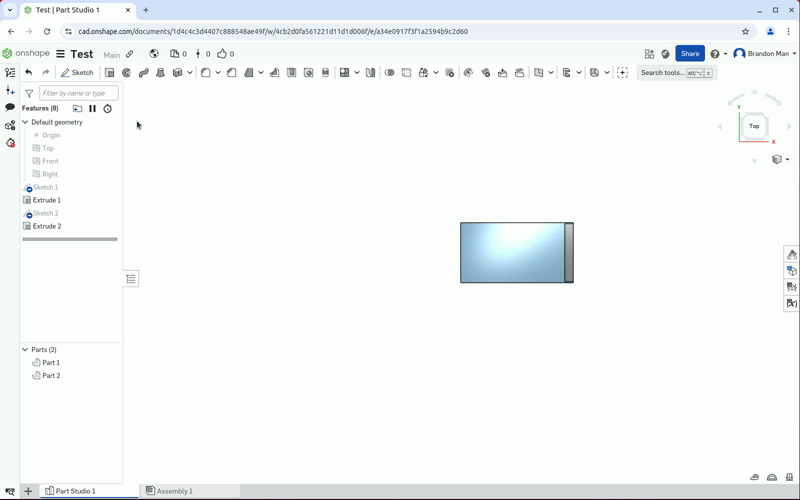
key(shift+h)
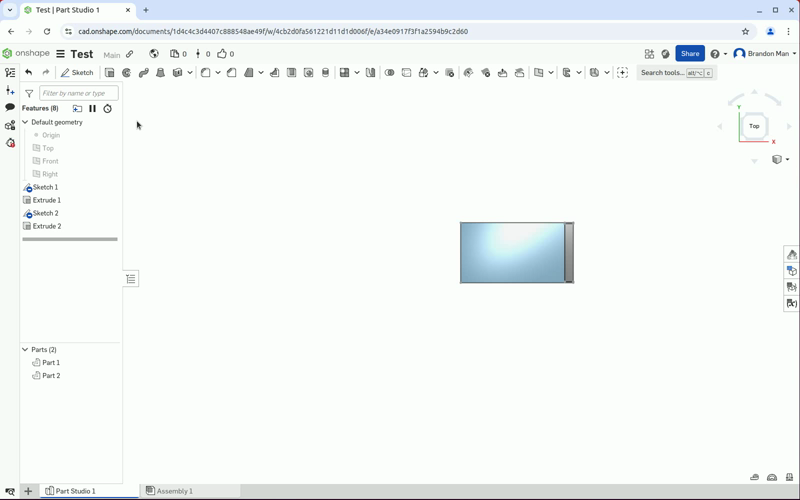
key(shift+7)
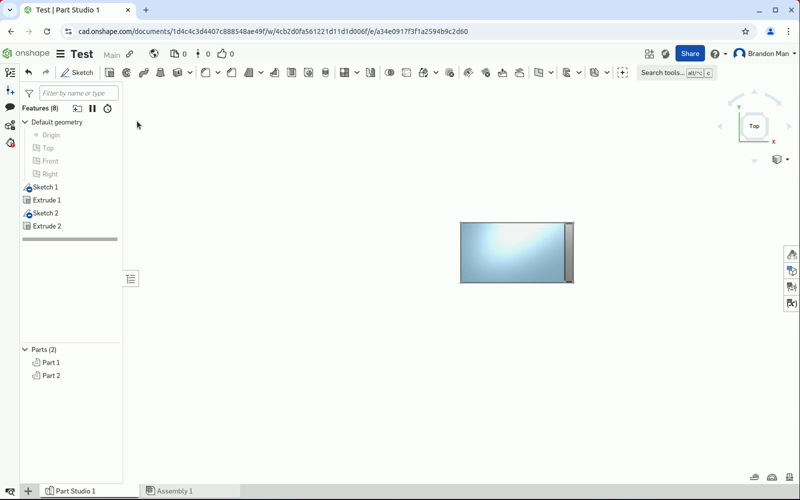
key(up, 3)
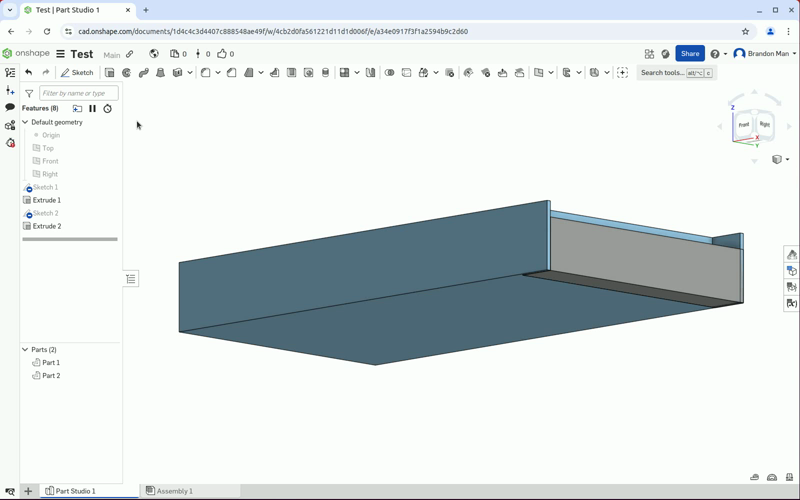
key(left, 3)
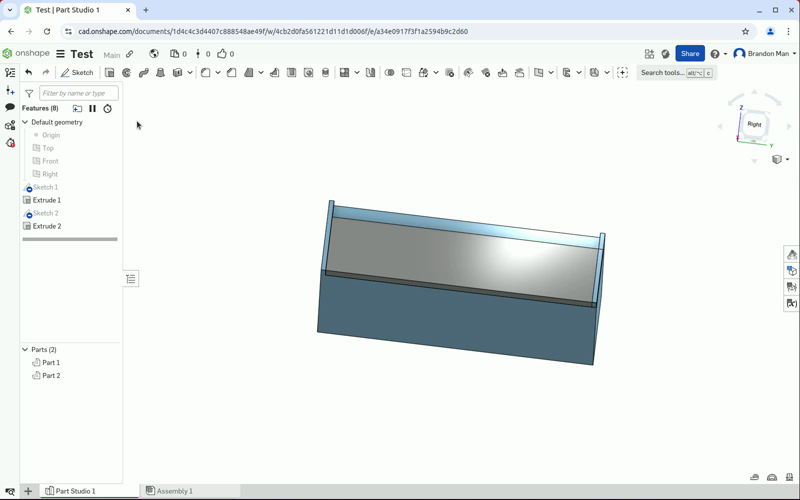
key(right, 3)
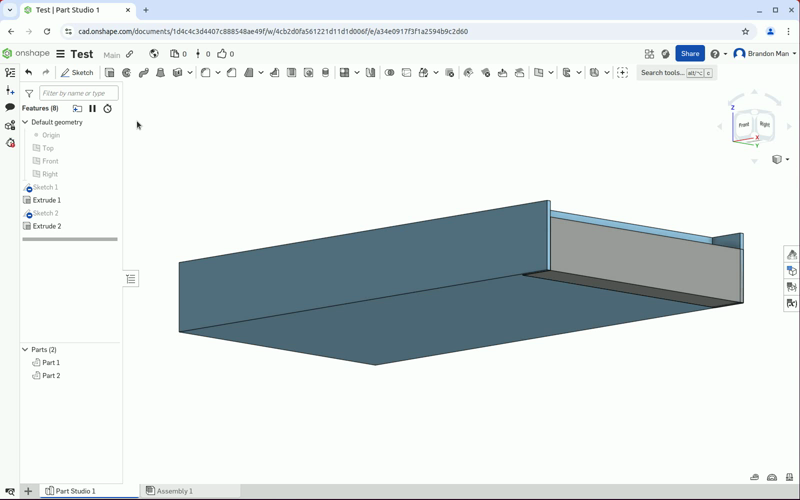
key(down, 3)
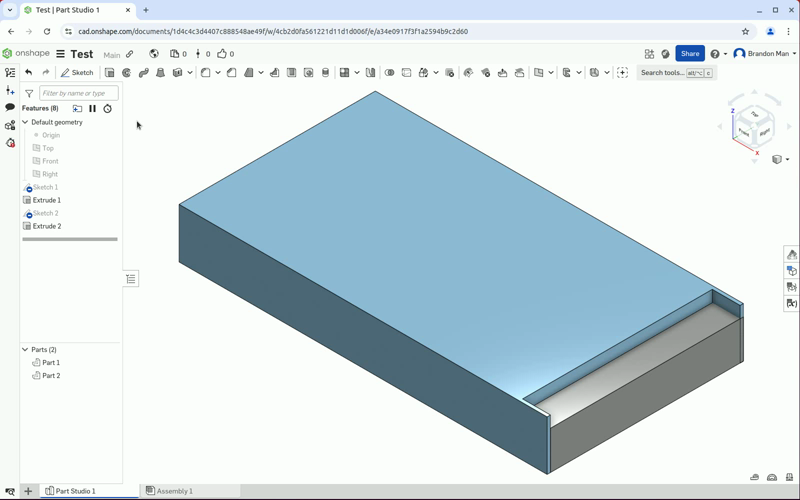
mouse_move(73, 189)
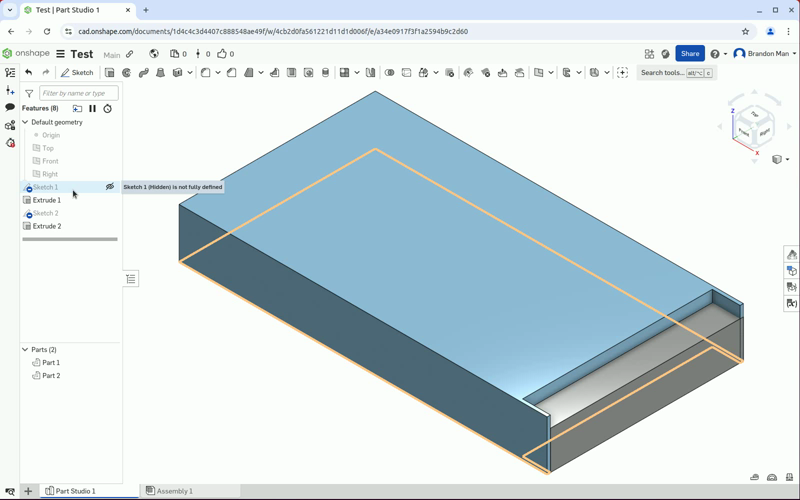
click(73, 189)